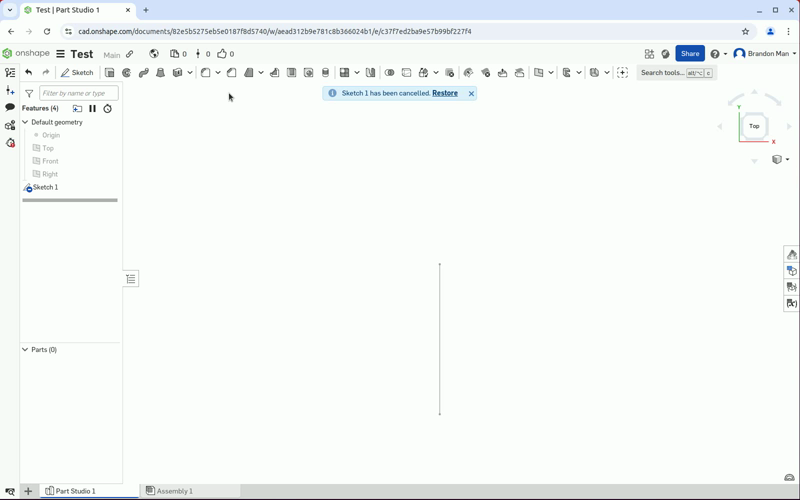
key(shift+h)
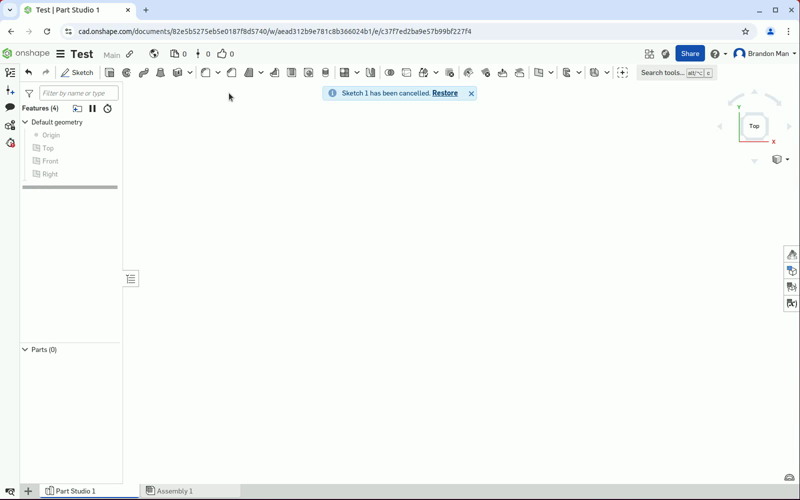
key(shift+s)
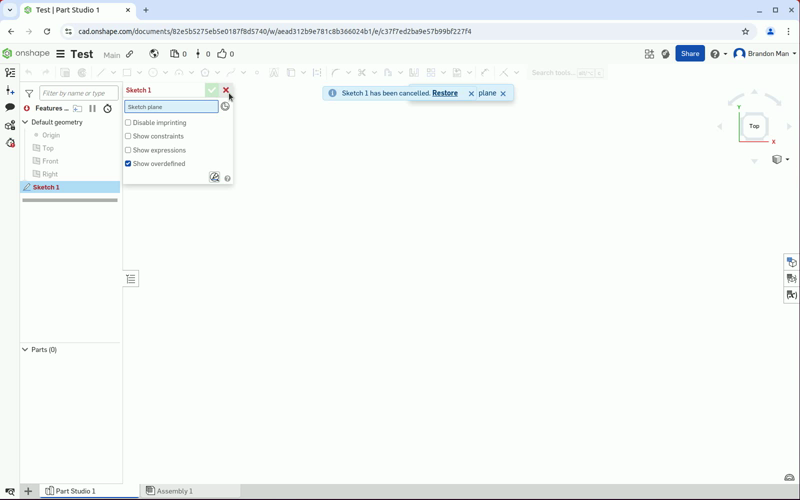
mouse_move(73, 150)
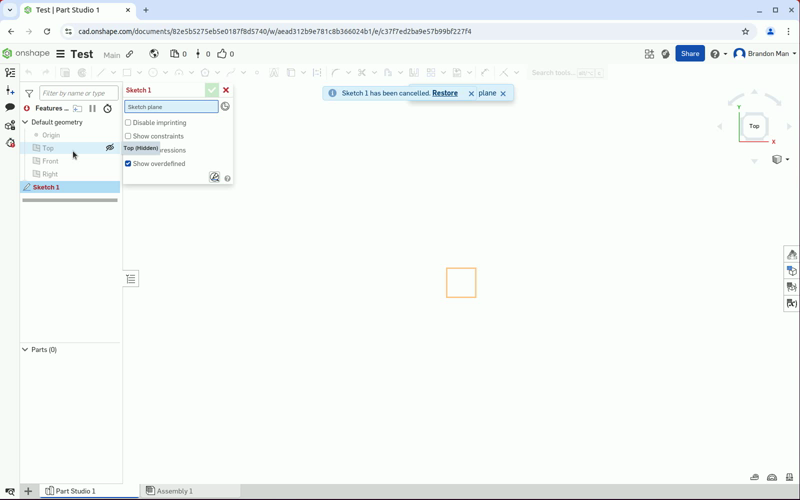
click(73, 150)
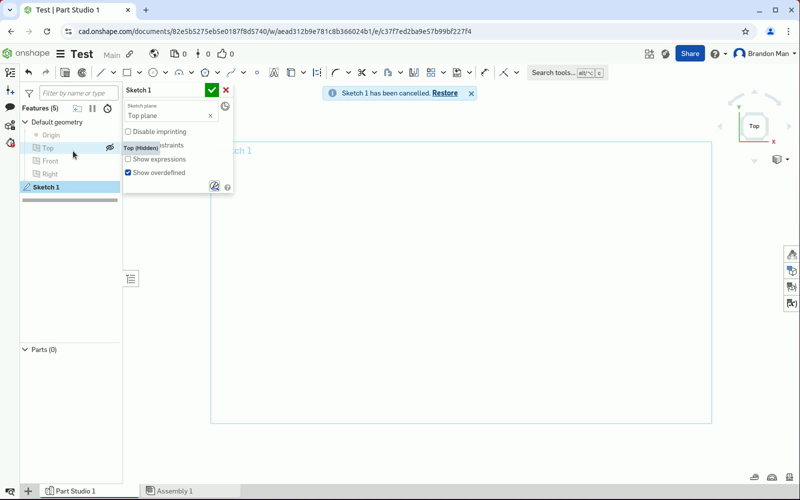
mouse_move(73, 352)
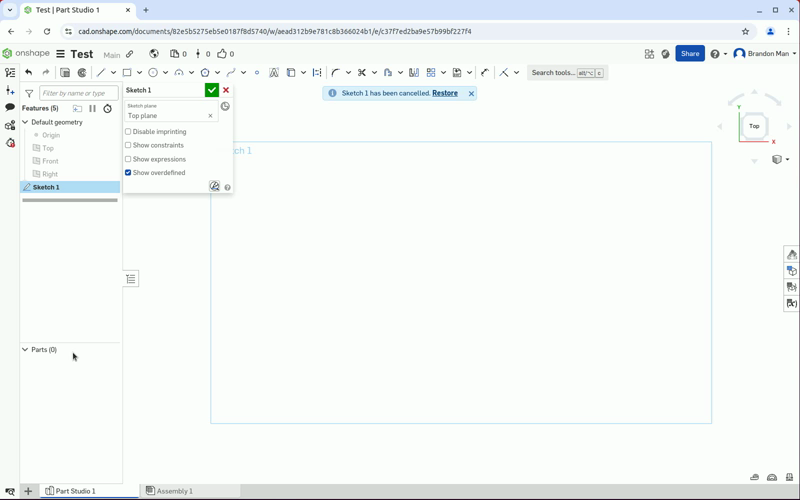
key(y)
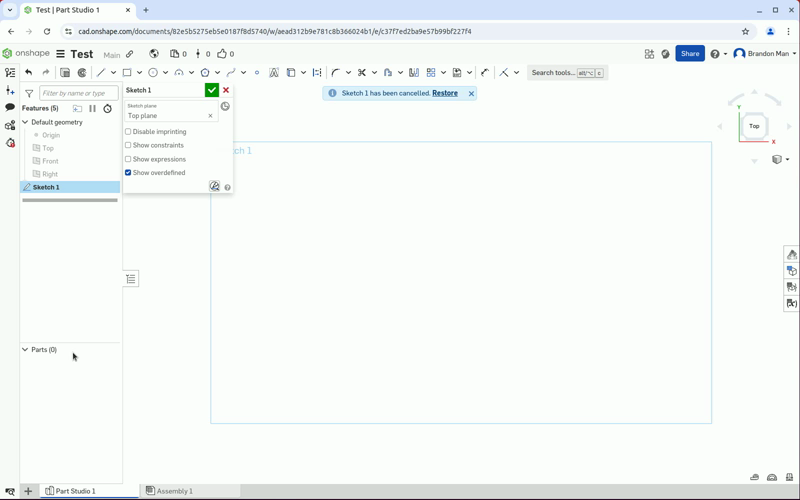
key(l)
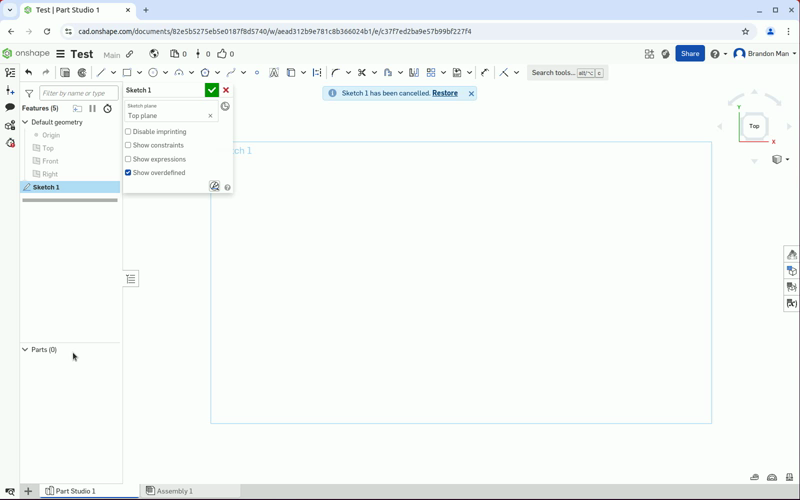
key_down(shift)
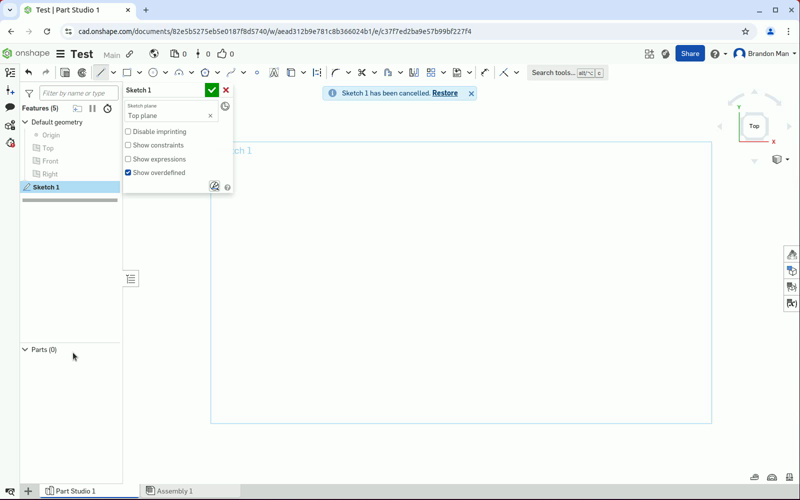
mouse_move(414, 355)
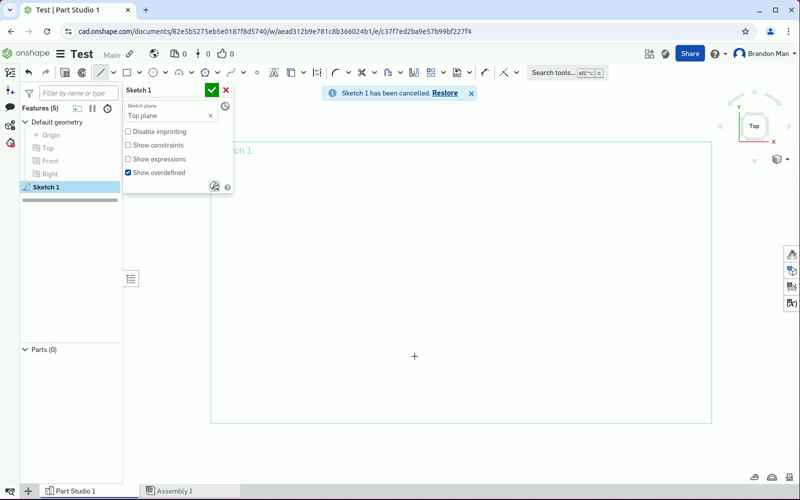
click(414, 355)
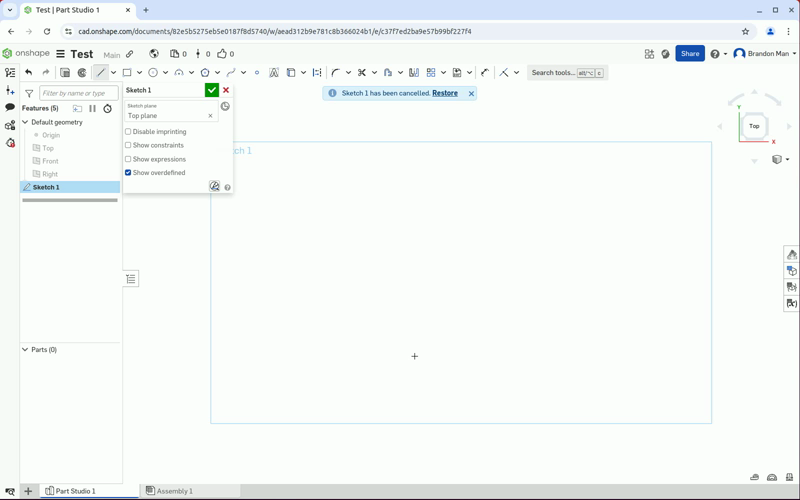
key_up(shift)
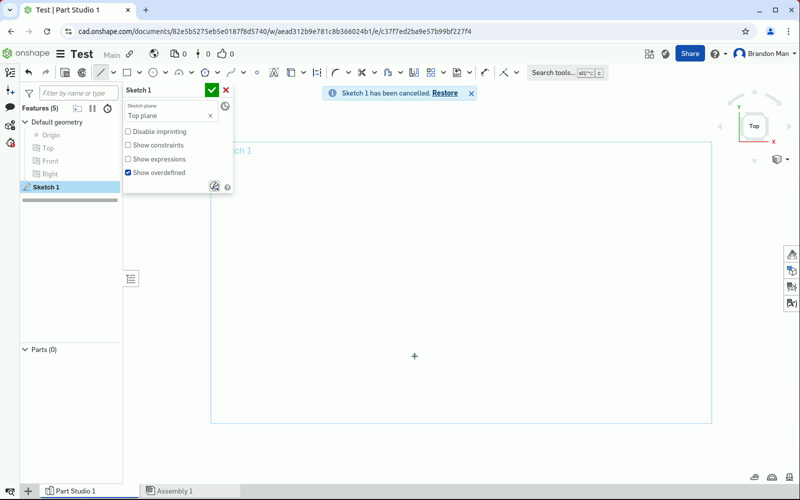
key_down(shift)
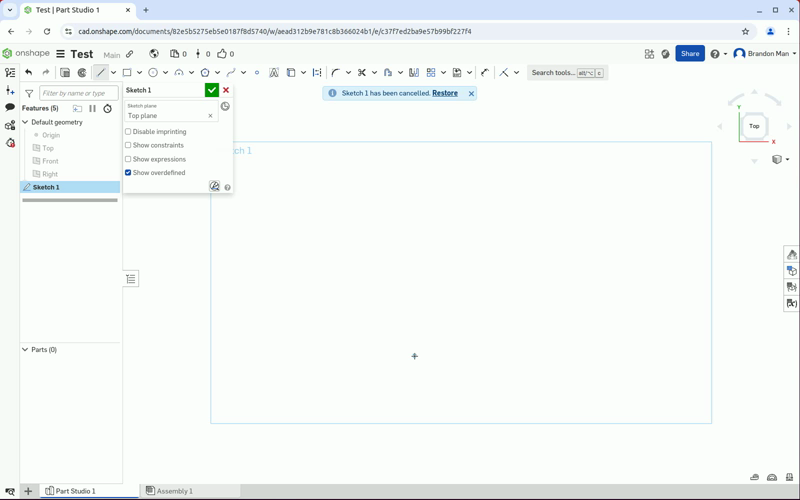
mouse_move(508, 355)
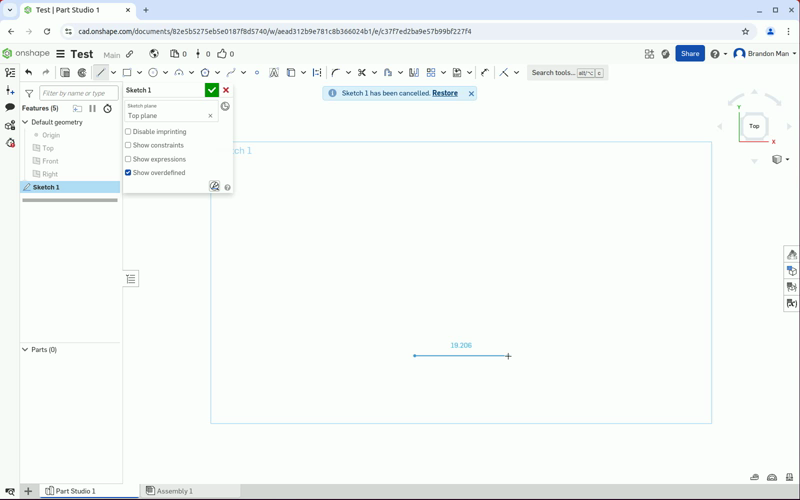
click(508, 355)
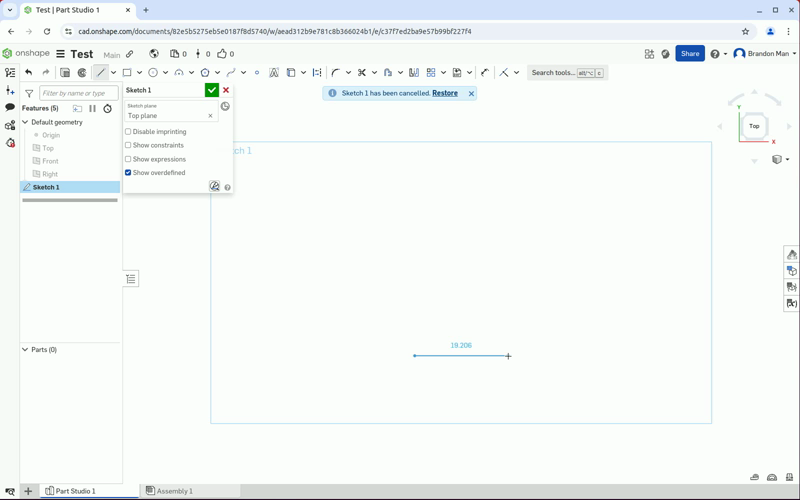
key_up(shift)
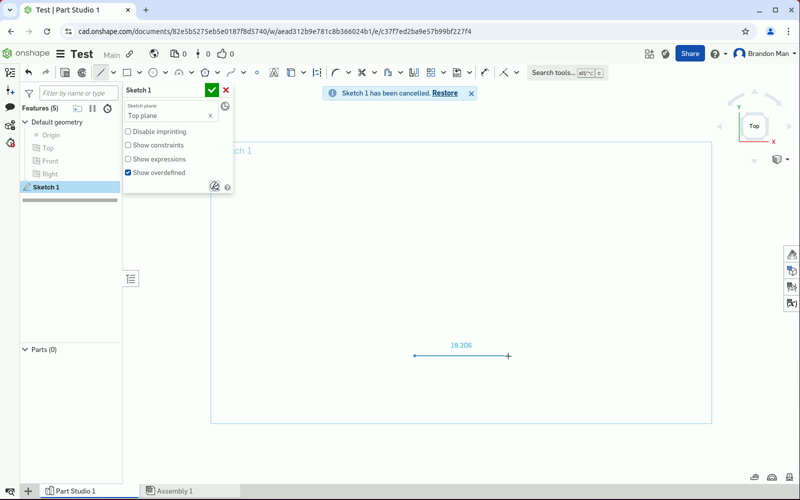
key_down(shift)
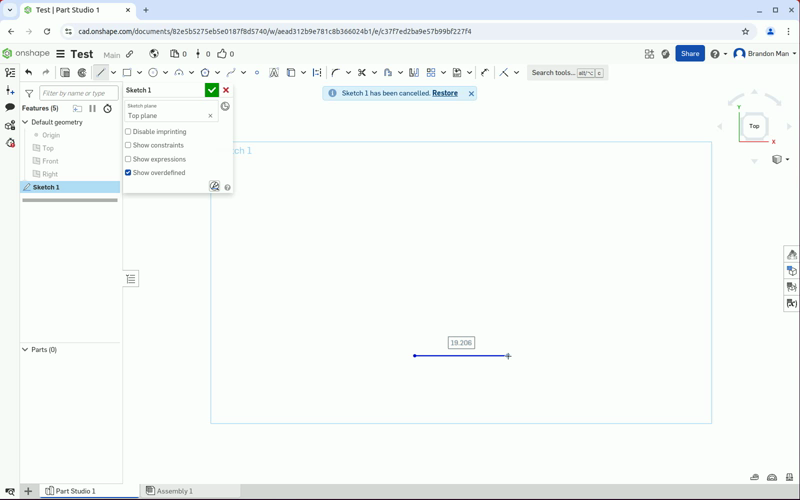
mouse_move(508, 170)
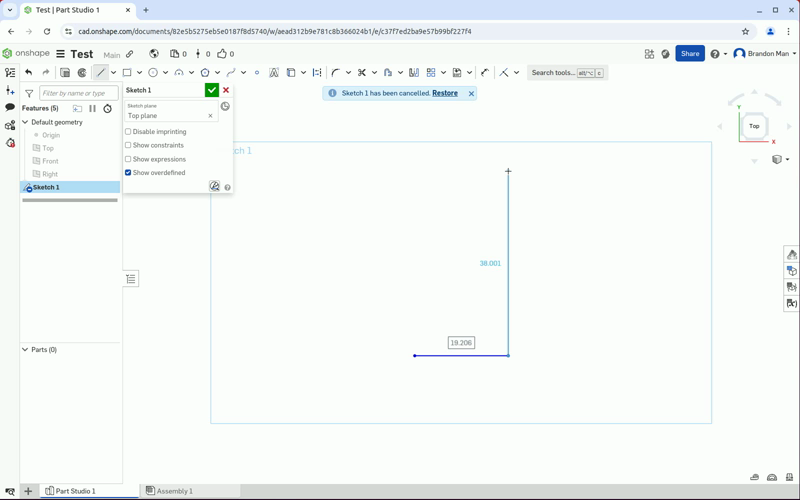
click(508, 170)
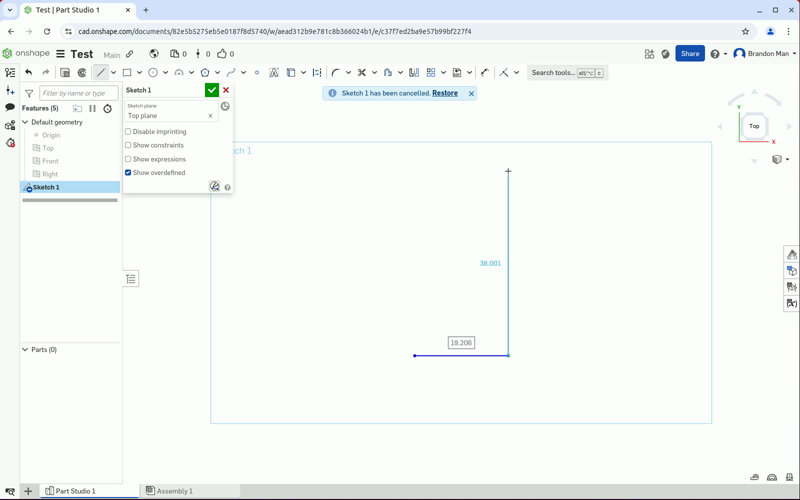
key_up(shift)
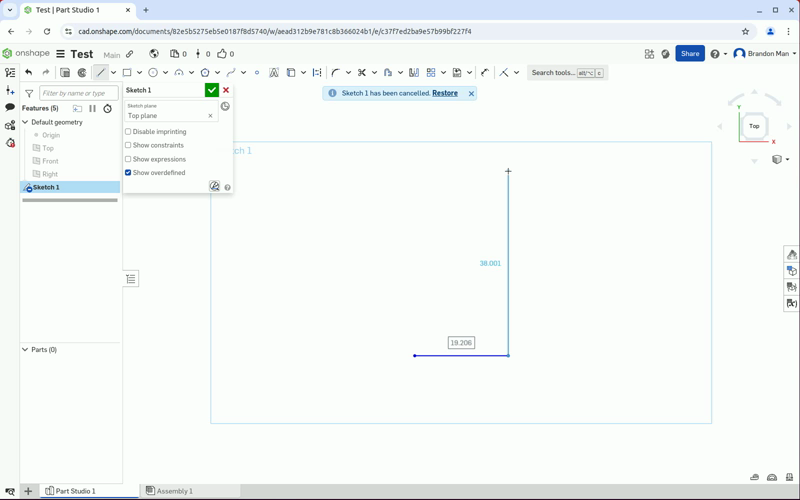
key_down(shift)
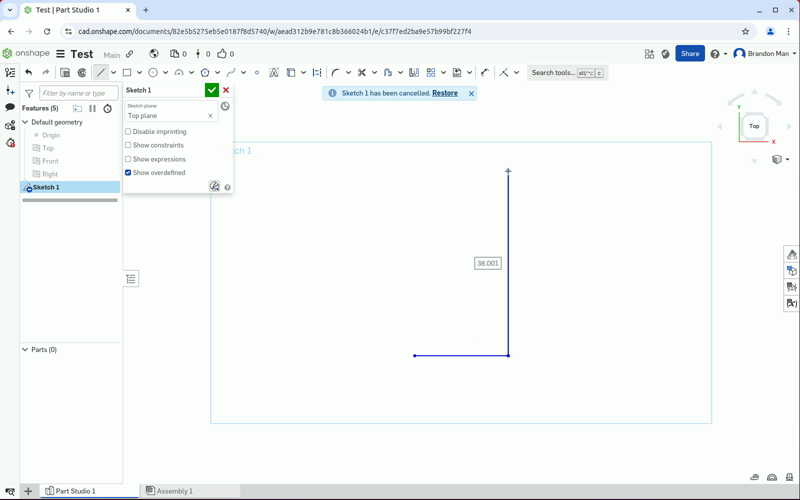
mouse_move(414, 170)
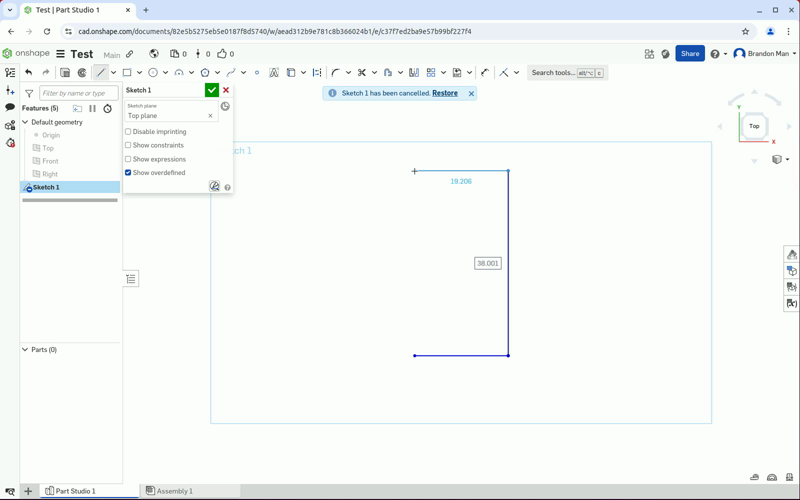
click(414, 170)
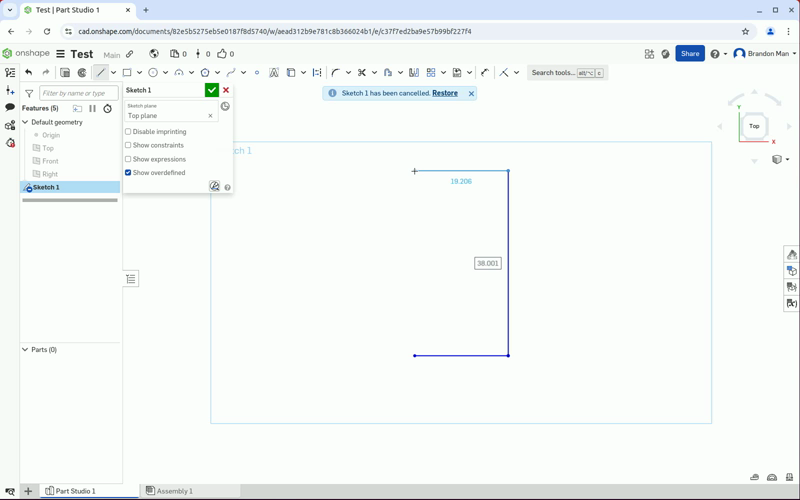
key_up(shift)
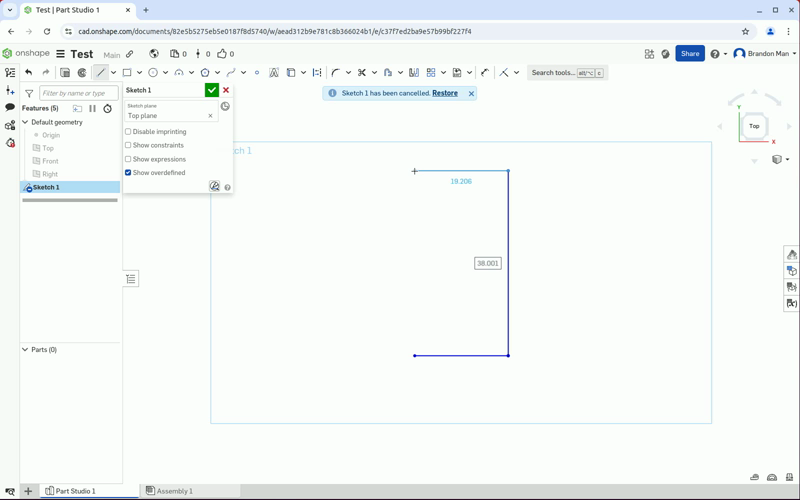
key_down(shift)
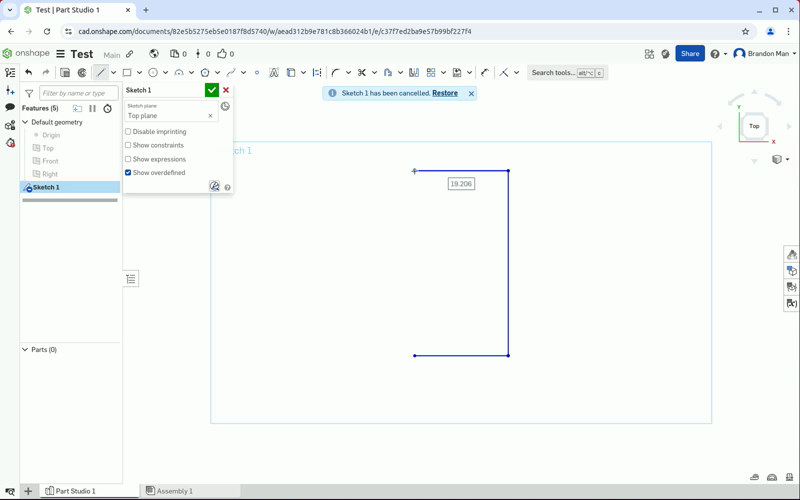
mouse_move(414, 355)
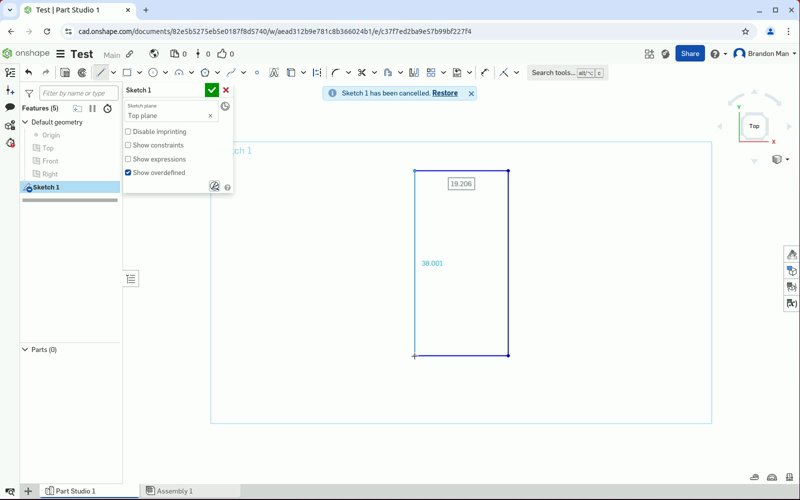
key_up(shift)
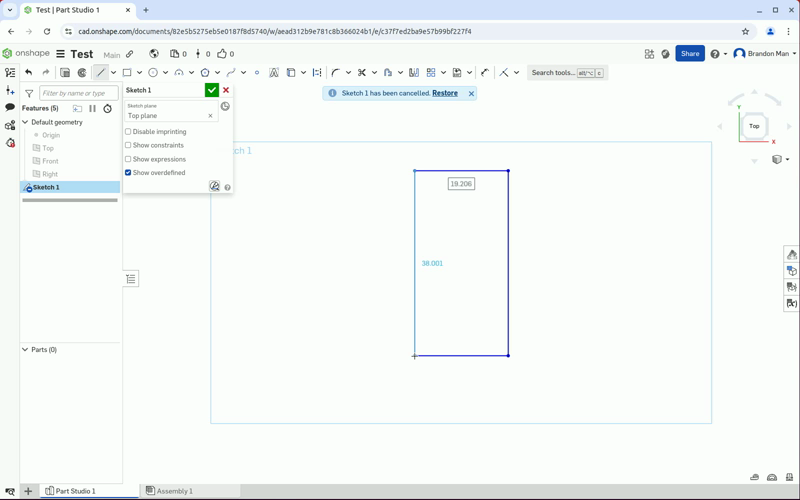
click(414, 355)
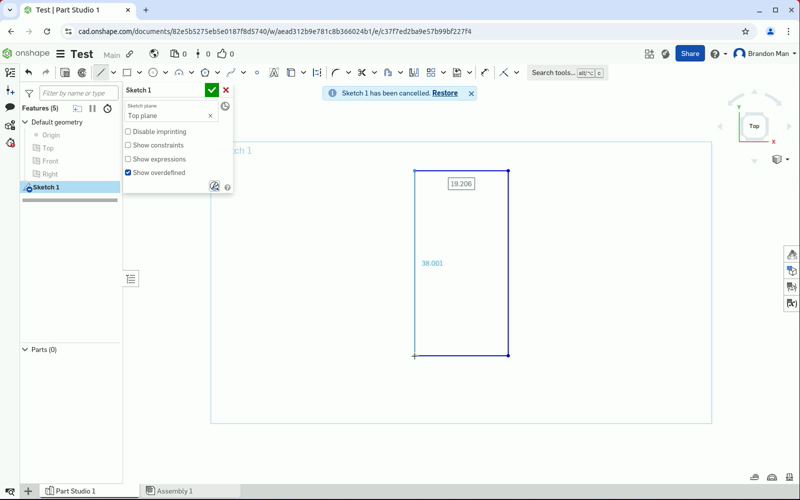
key(esc)
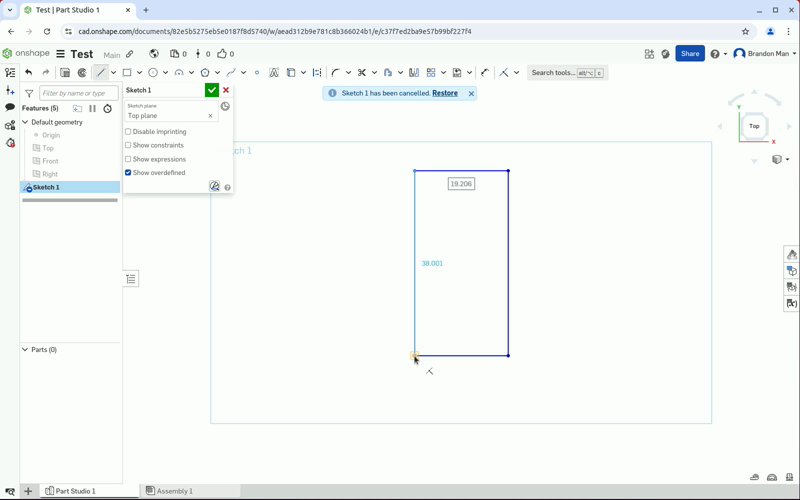
mouse_move(483, 230)
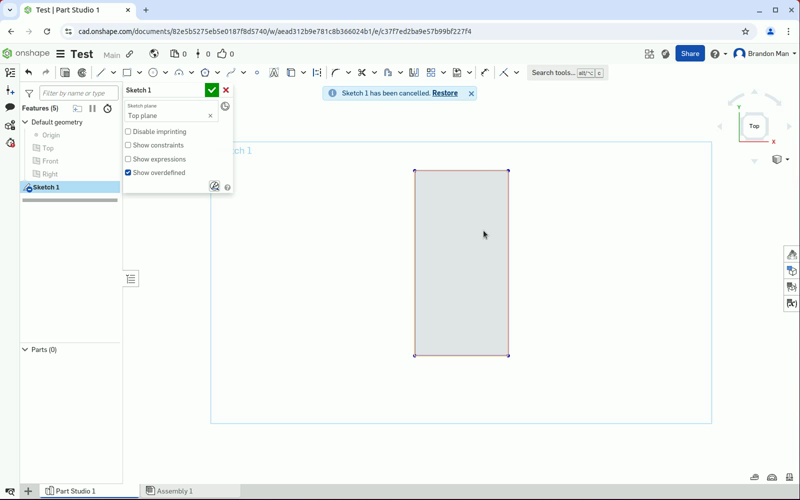
click(483, 230)
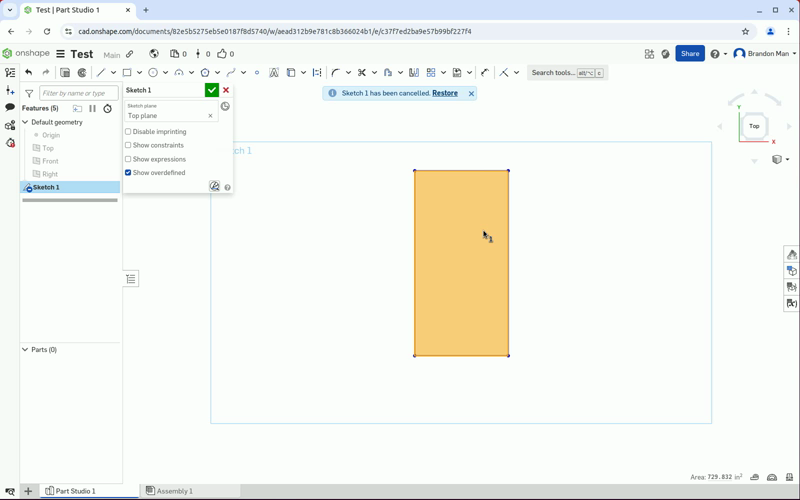
mouse_move(73, 352)
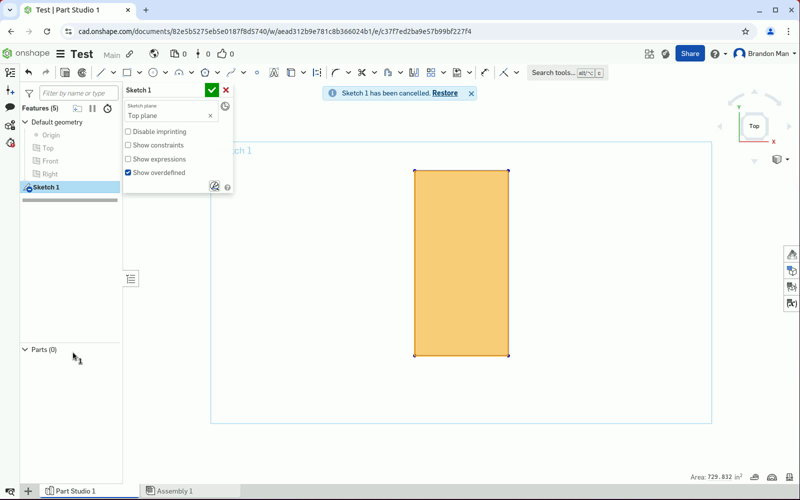
key(shift+y)
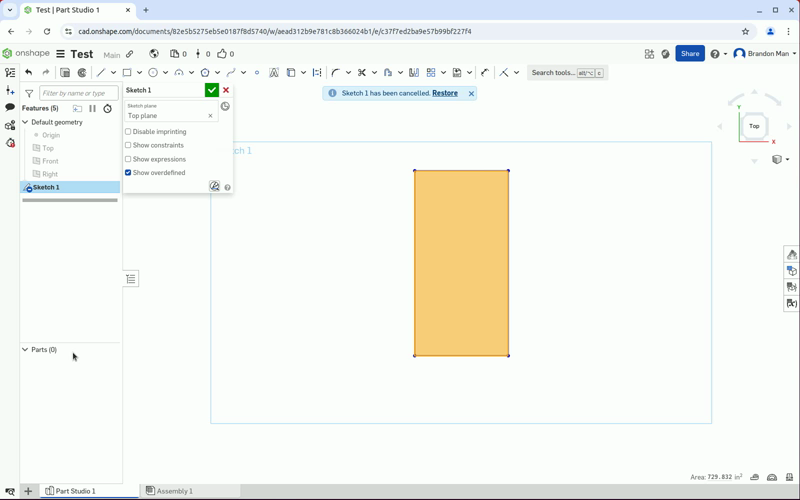
key(shift+e)
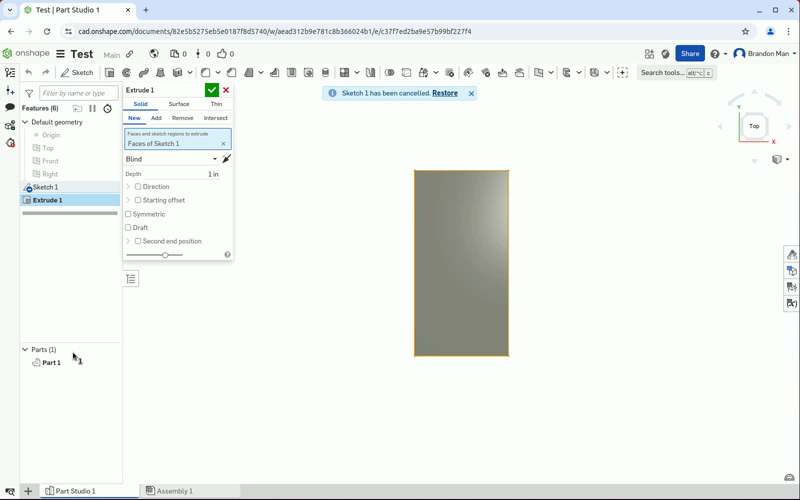
mouse_move(143, 106)
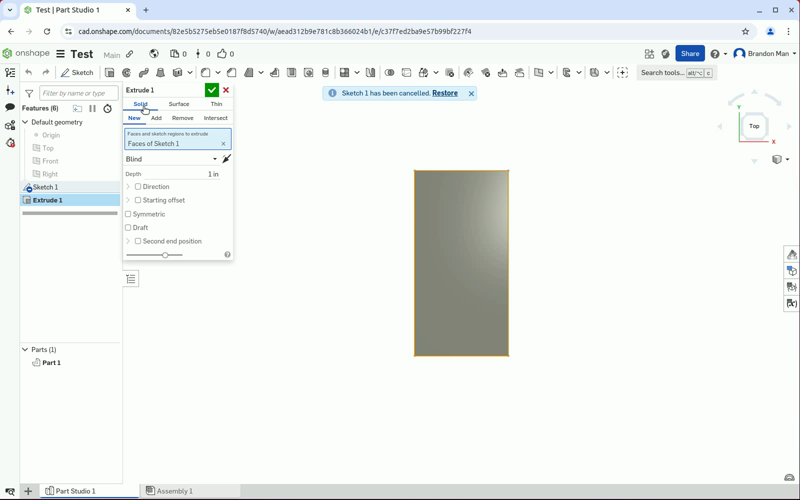
click(143, 106)
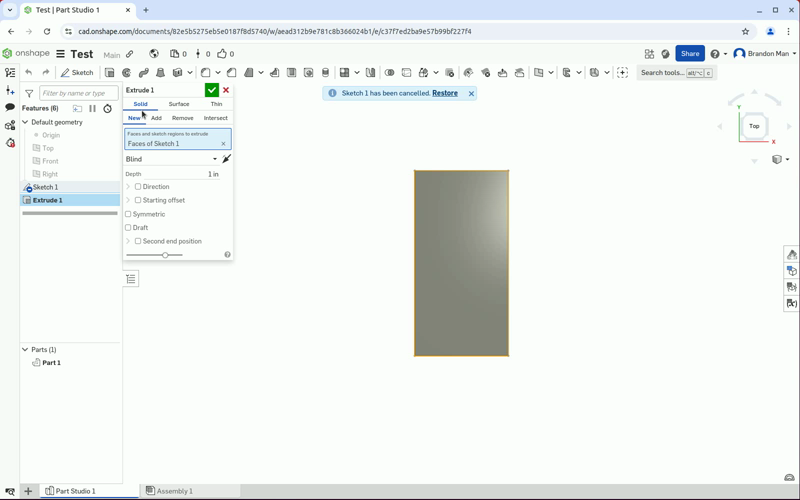
mouse_move(137, 120)
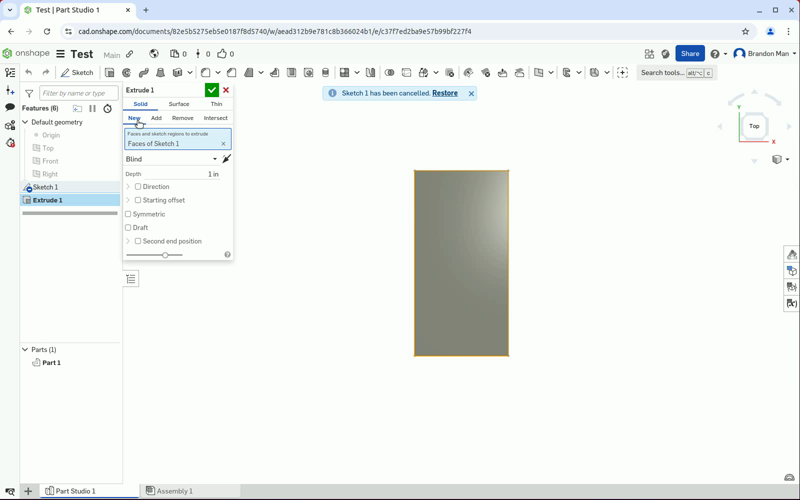
click(137, 120)
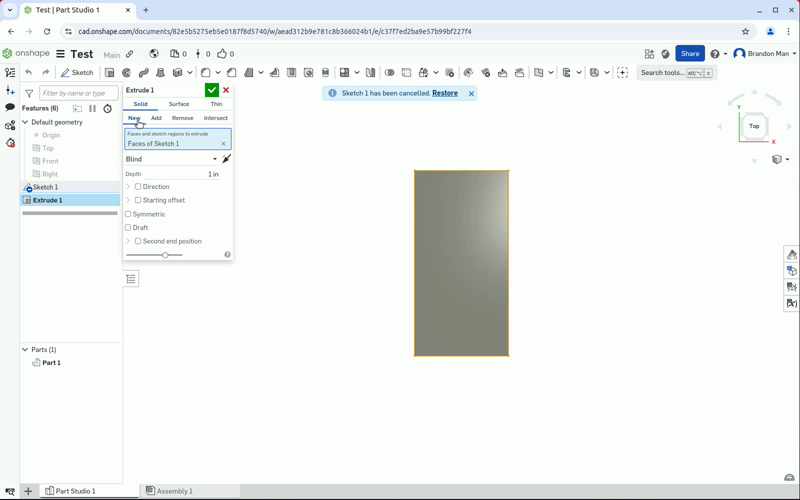
key(tab, 4)
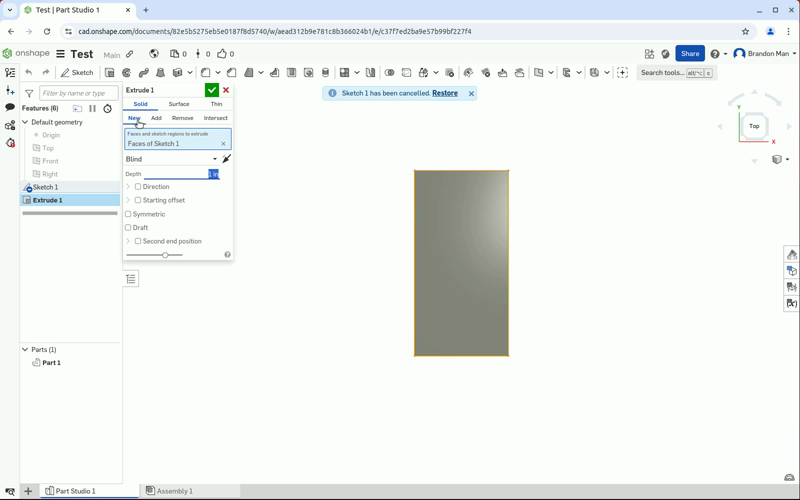
text(5.777)
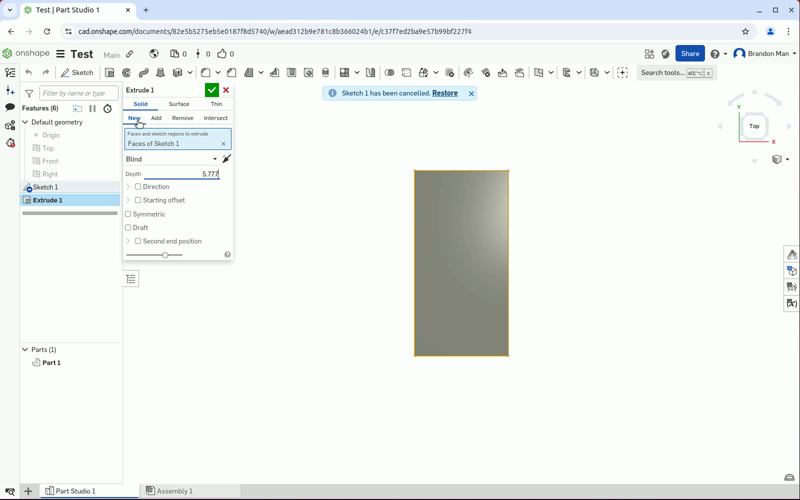
key(enter)
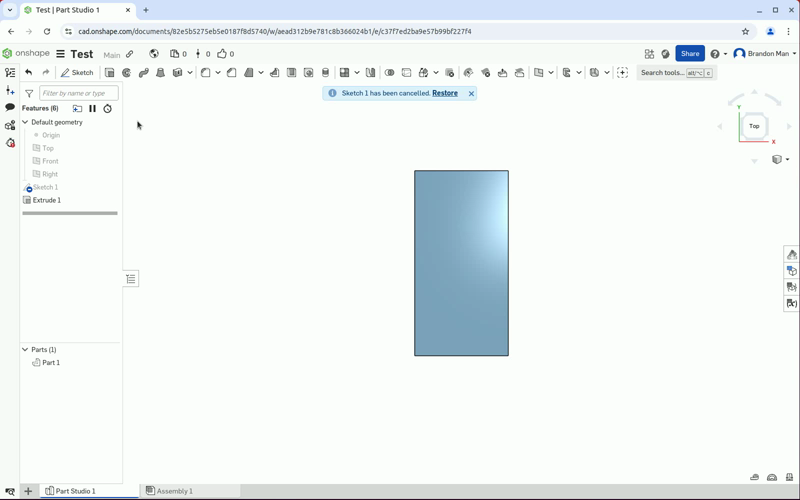
key(shift+h)
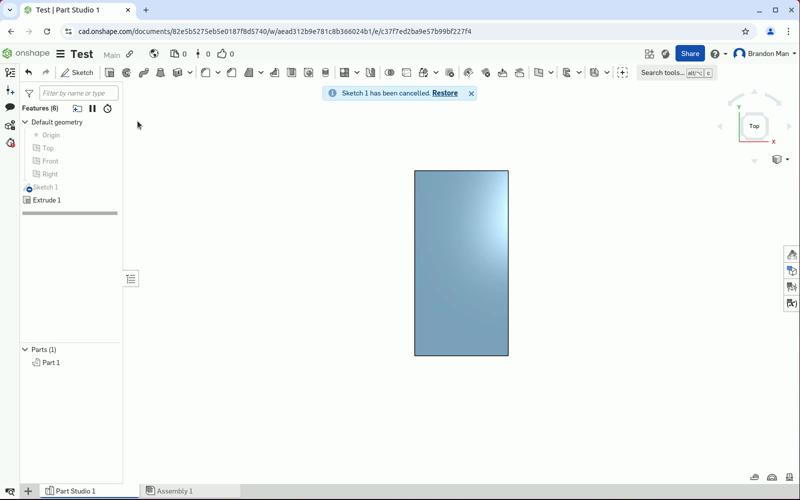
key(shift+h)
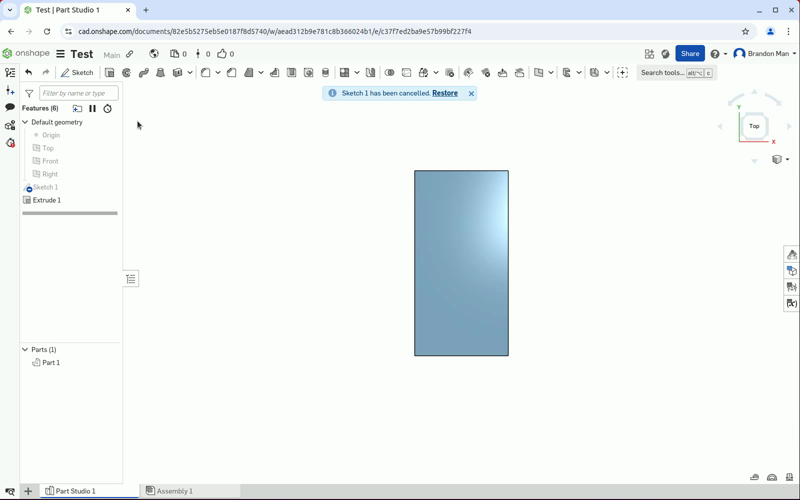
mouse_move(73, 189)
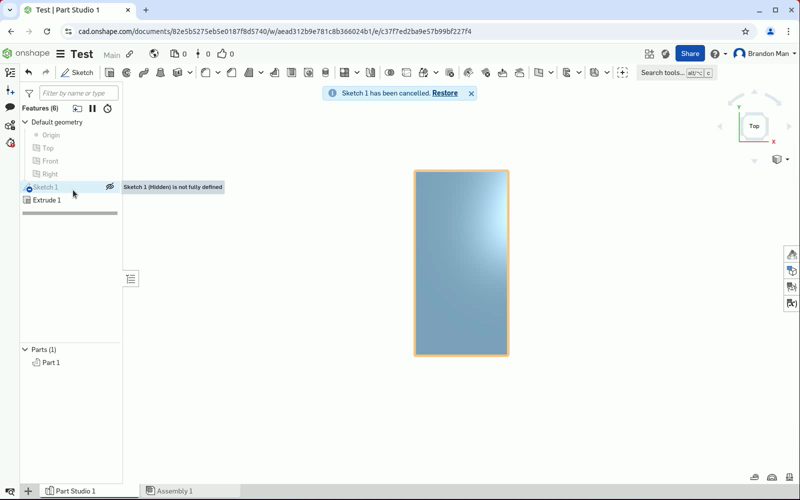
click(73, 189)
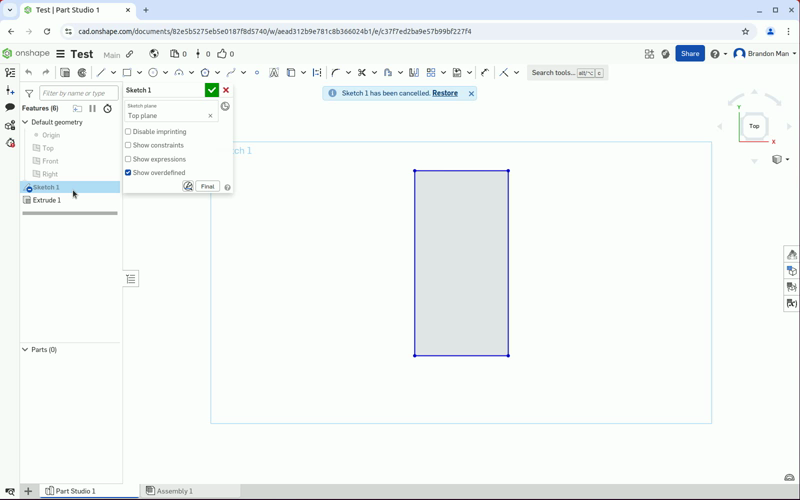
mouse_move(229, 92)
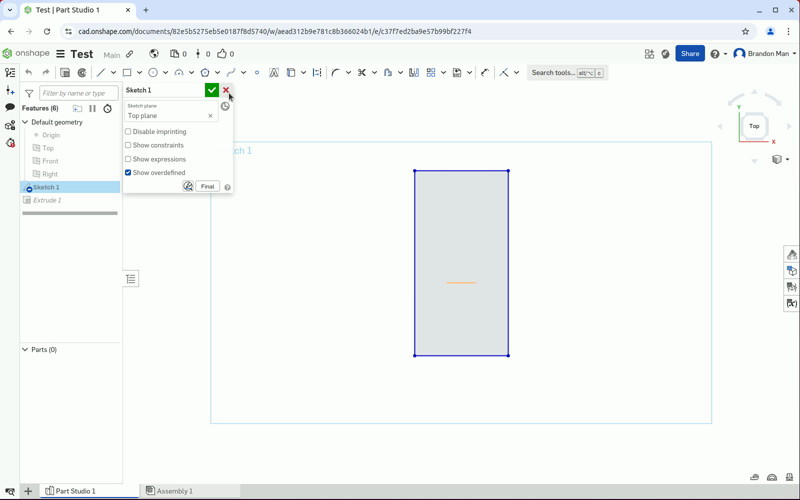
click(229, 92)
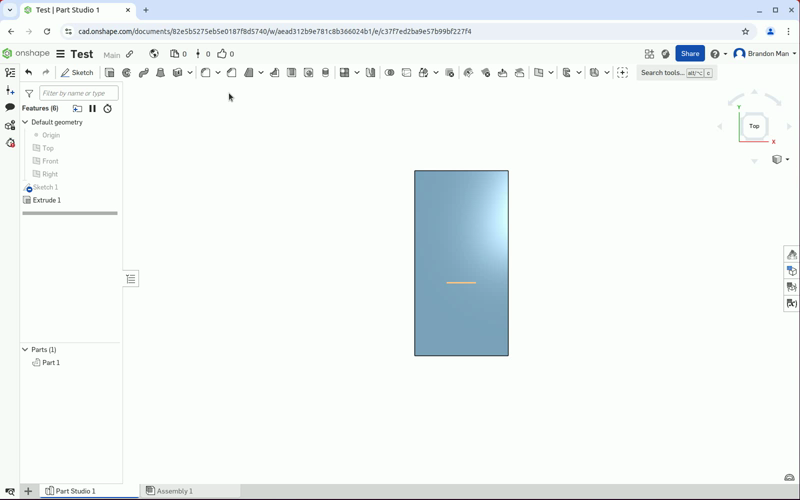
mouse_move(541, 75)
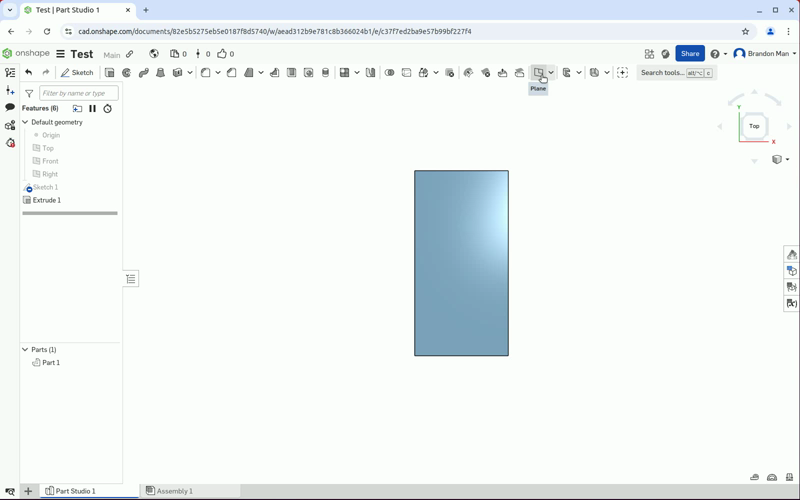
click(541, 75)
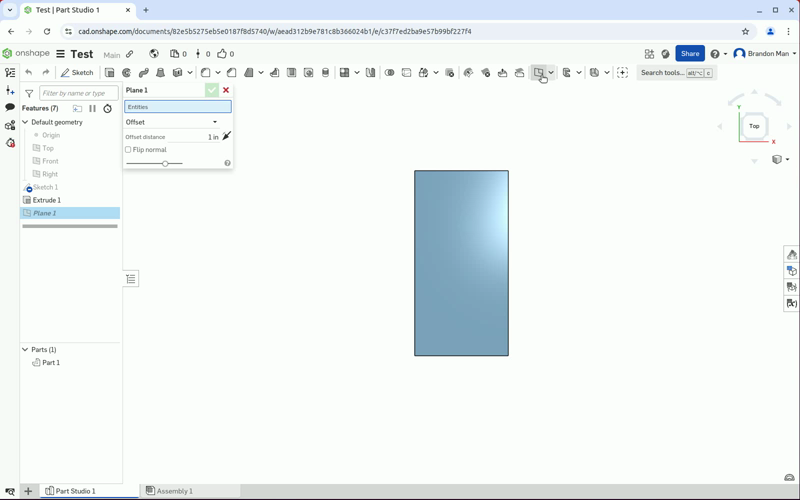
mouse_move(73, 150)
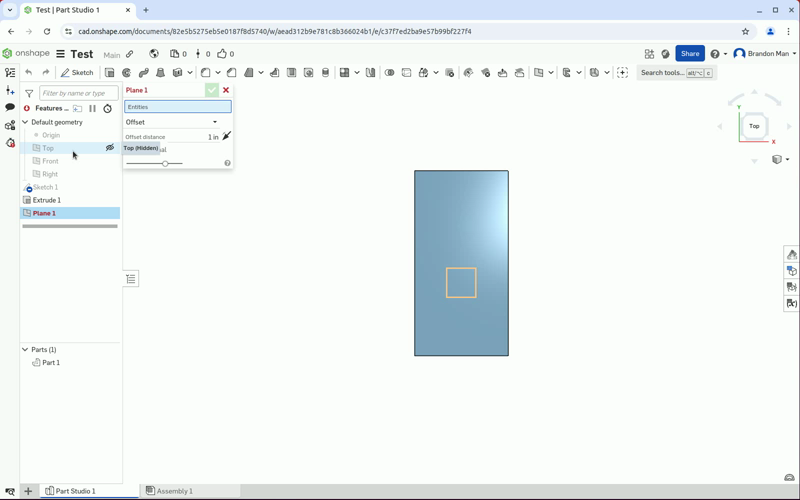
click(73, 150)
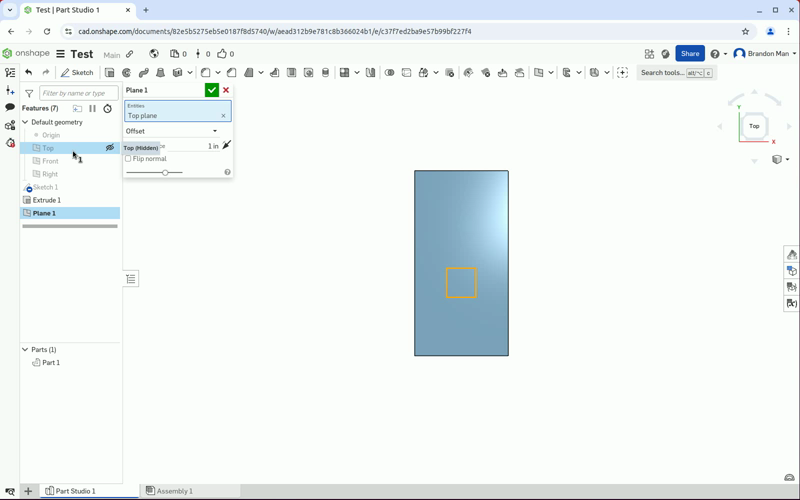
key(tab, 2)
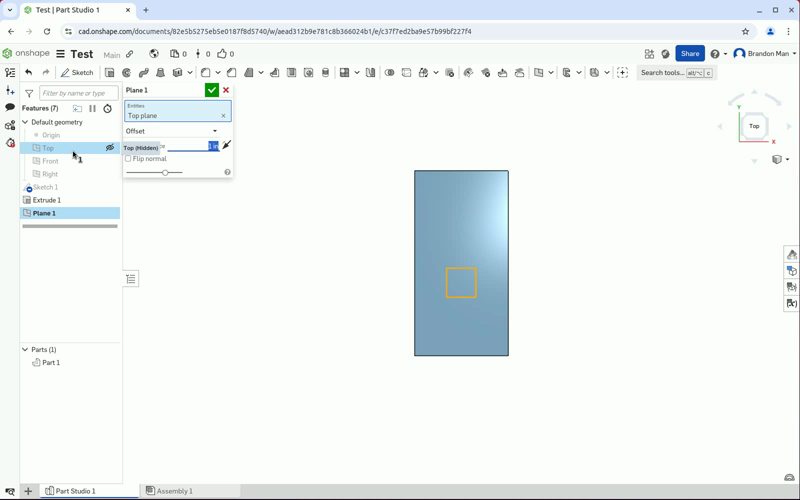
text(5.792)
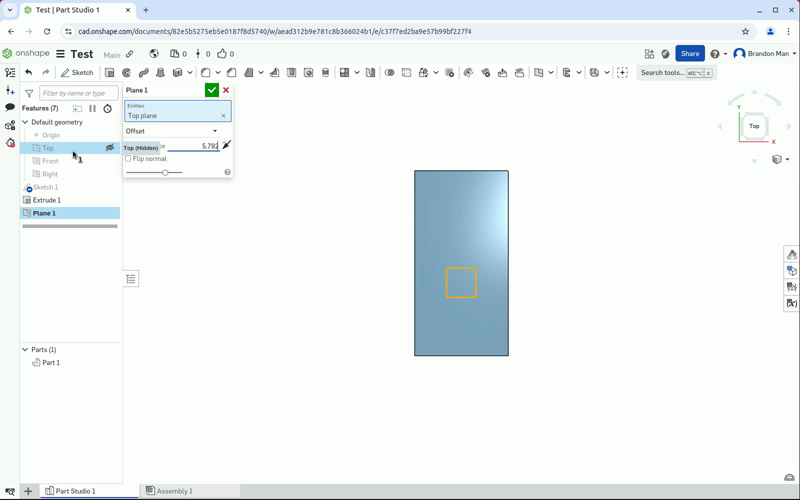
key(enter, 2)
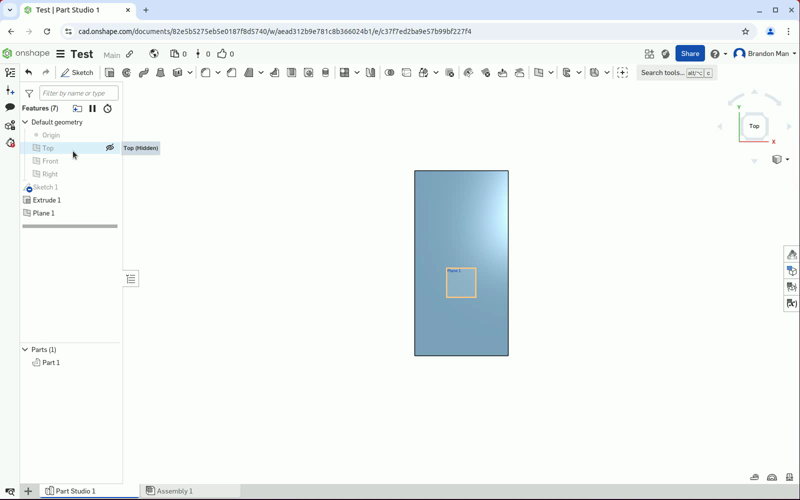
key(shift+s)
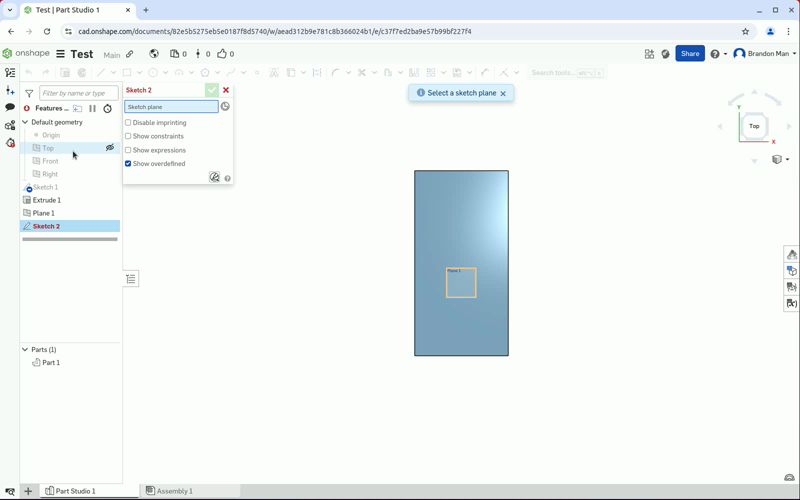
mouse_move(73, 215)
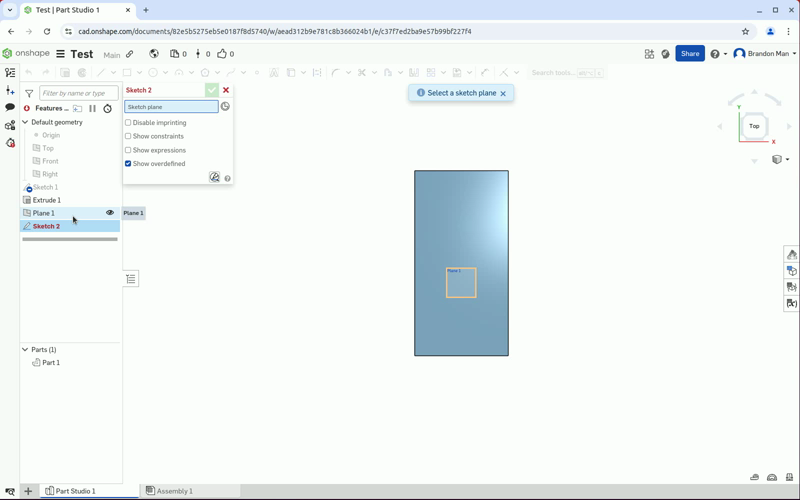
click(73, 215)
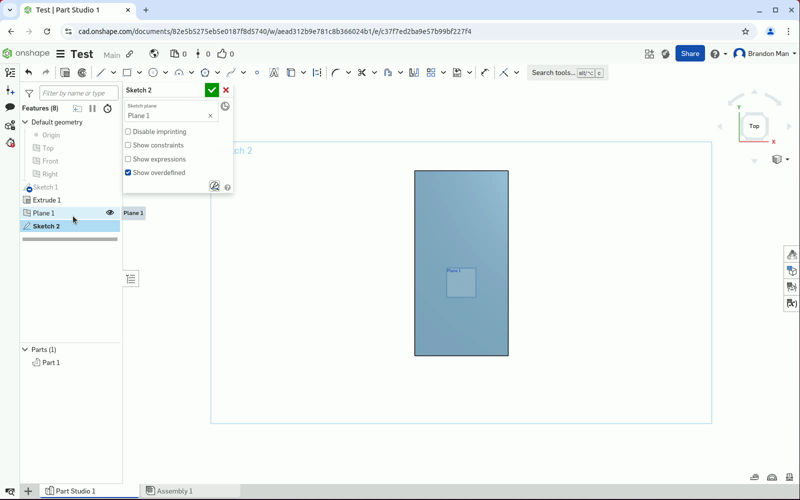
mouse_move(73, 352)
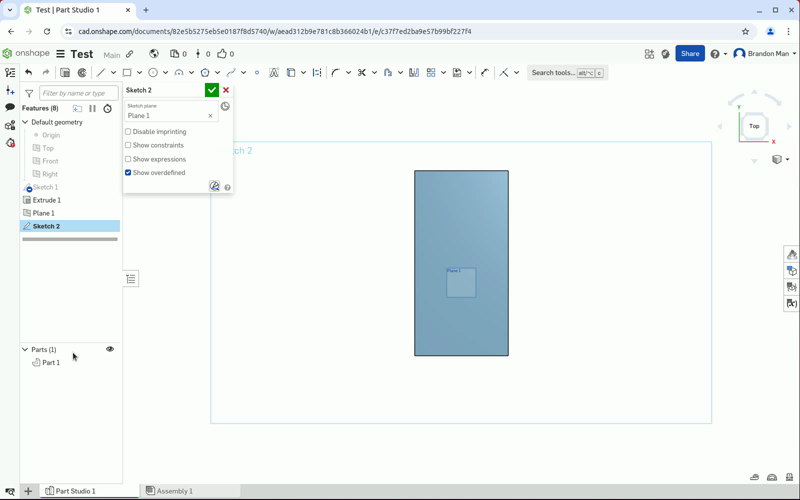
key(y)
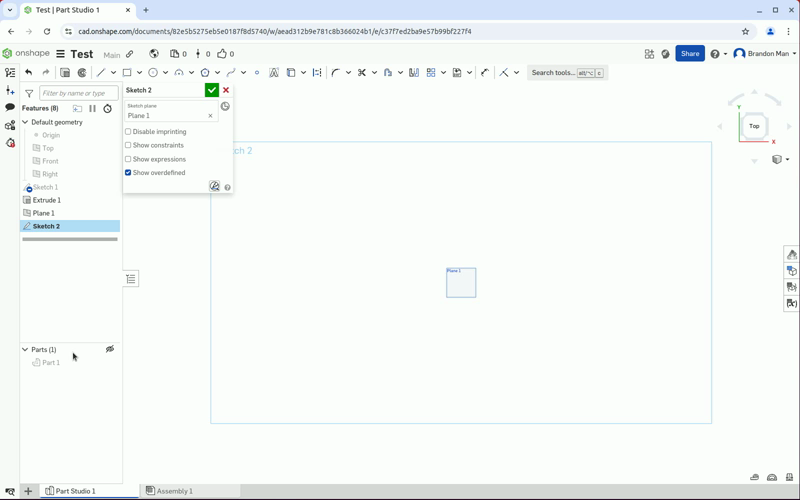
key(l)
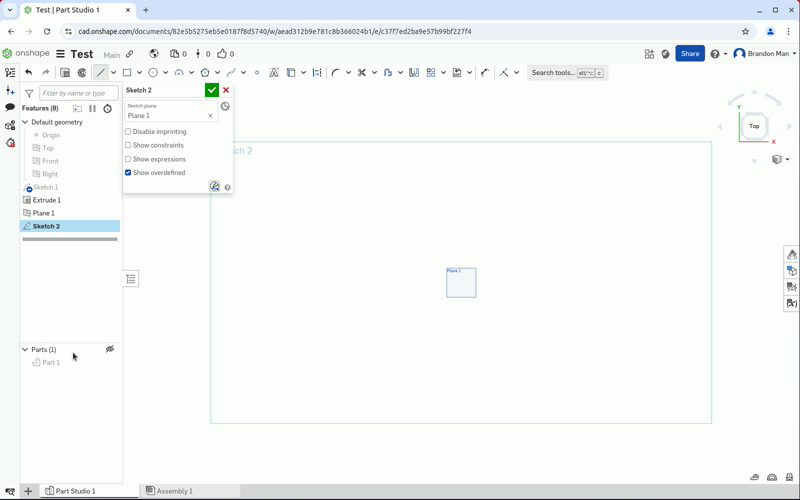
key_down(shift)
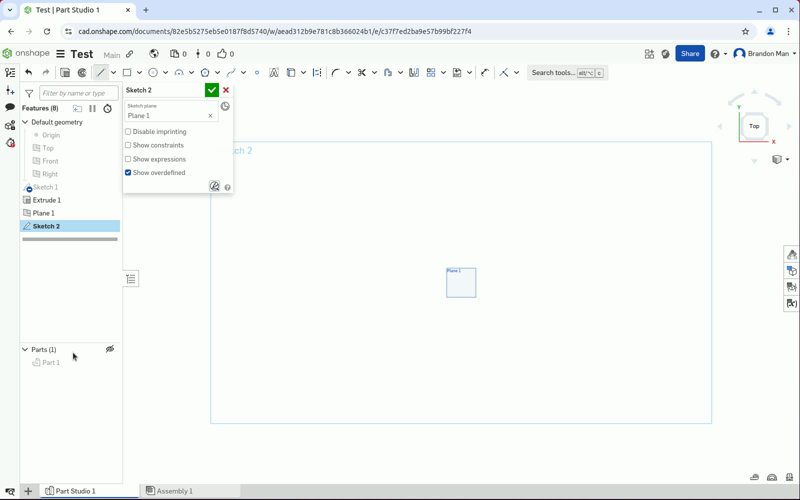
mouse_move(424, 341)
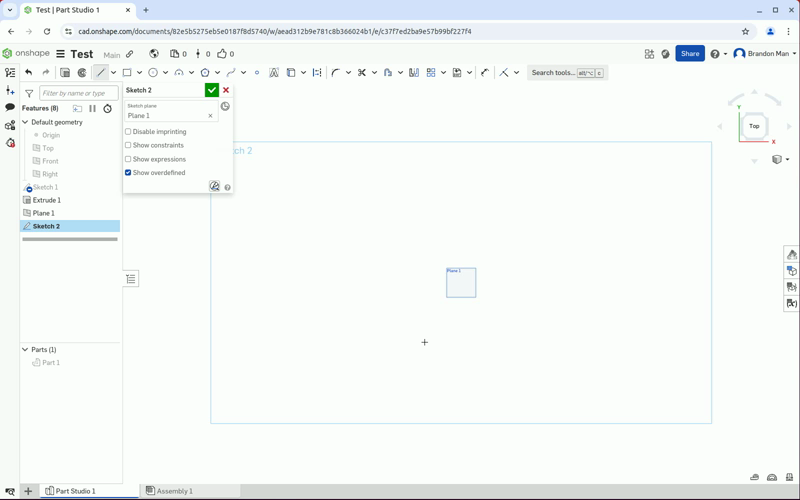
click(424, 341)
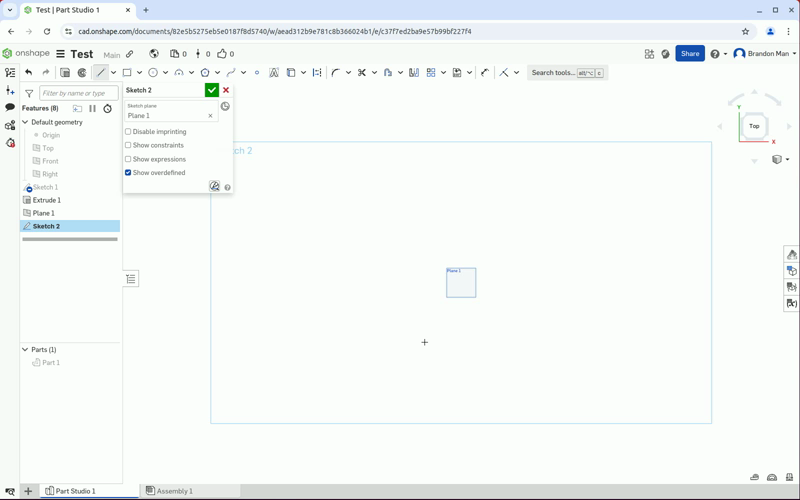
key_up(shift)
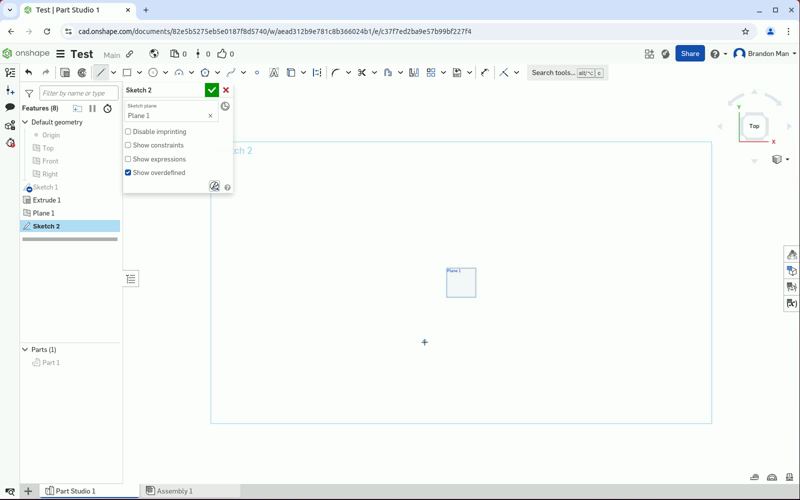
key_down(shift)
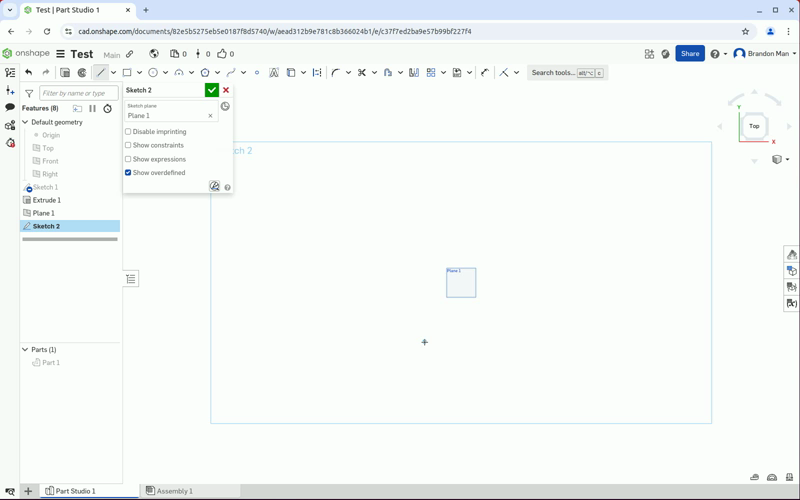
mouse_move(498, 341)
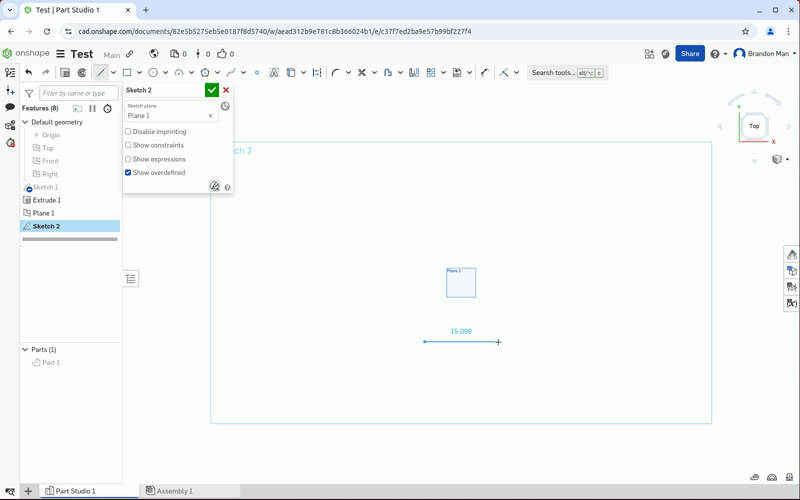
click(498, 341)
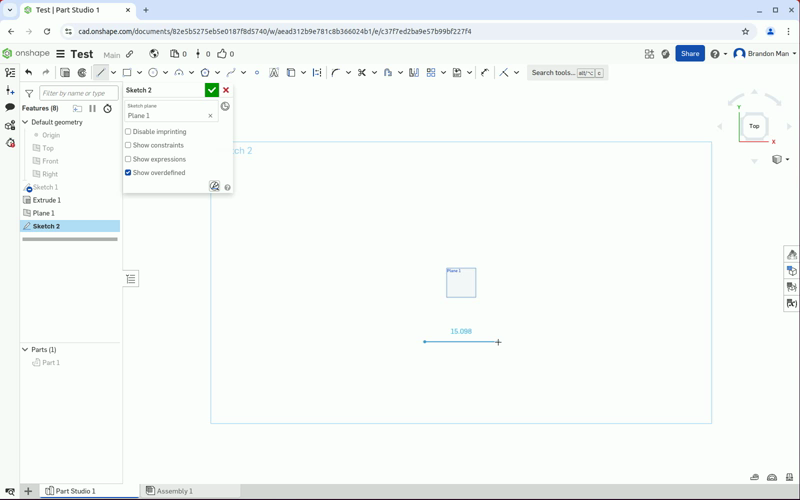
key_up(shift)
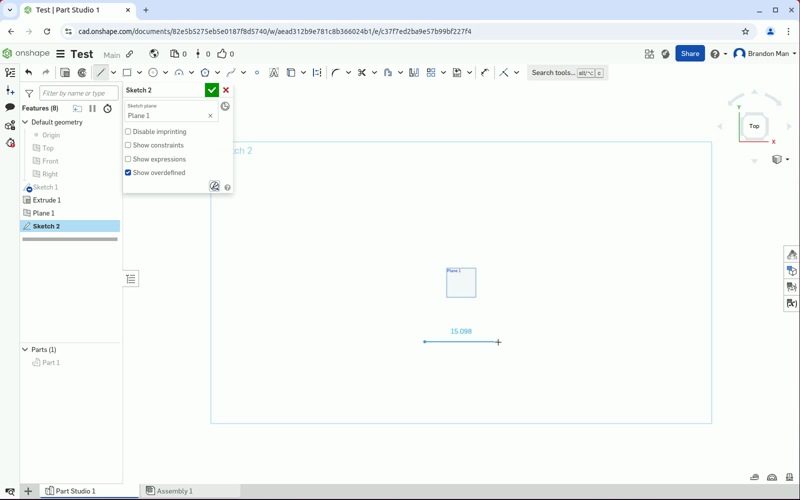
key_down(shift)
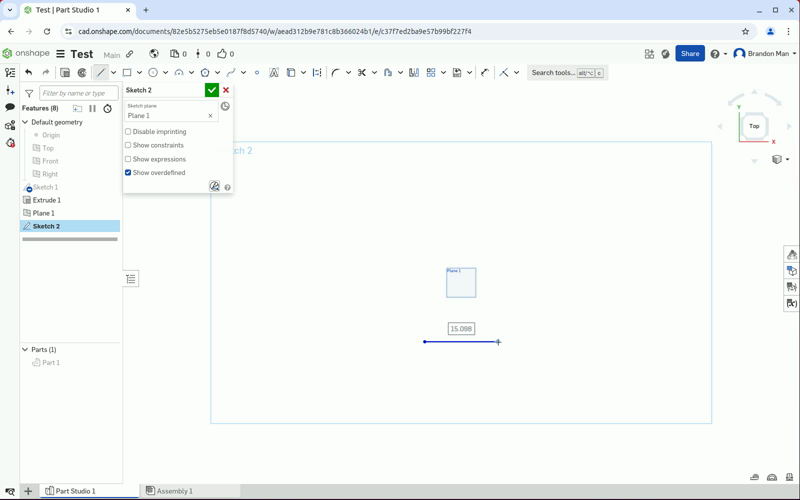
mouse_move(498, 182)
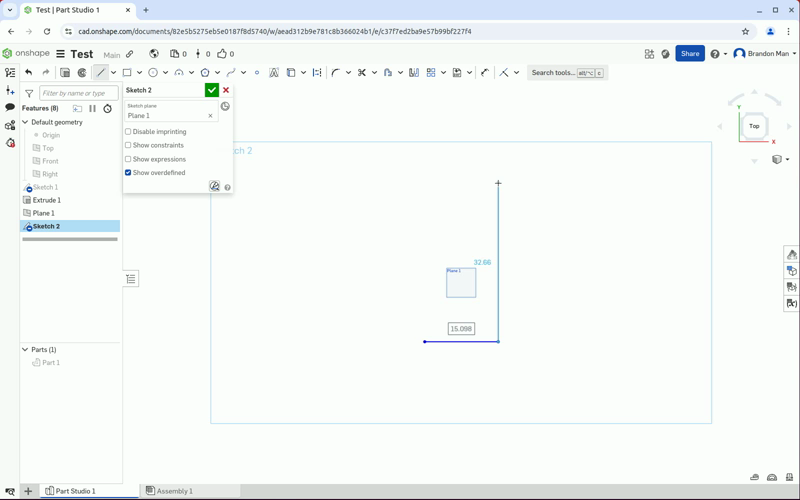
click(498, 182)
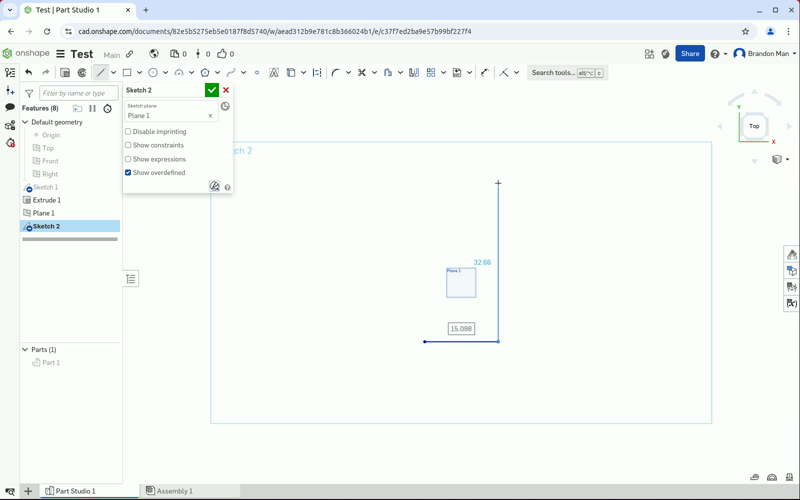
key_up(shift)
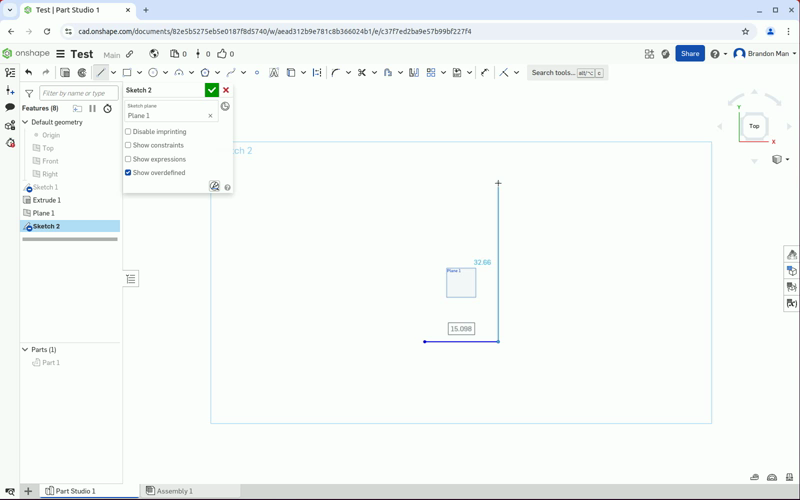
key_down(shift)
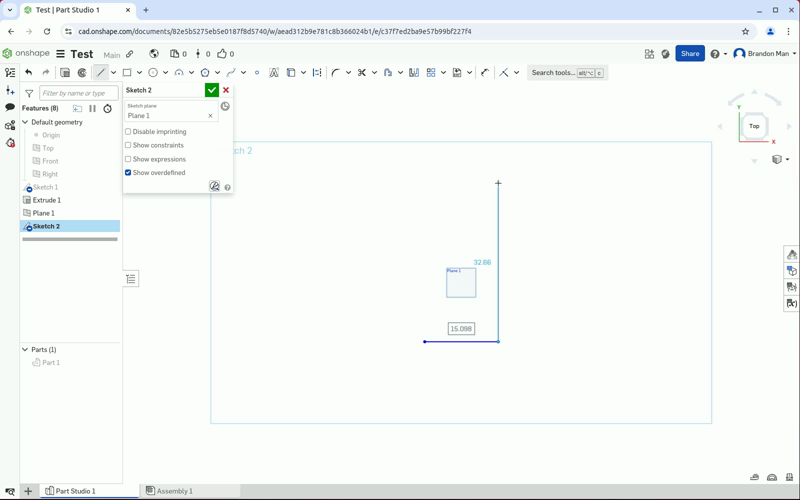
mouse_move(424, 182)
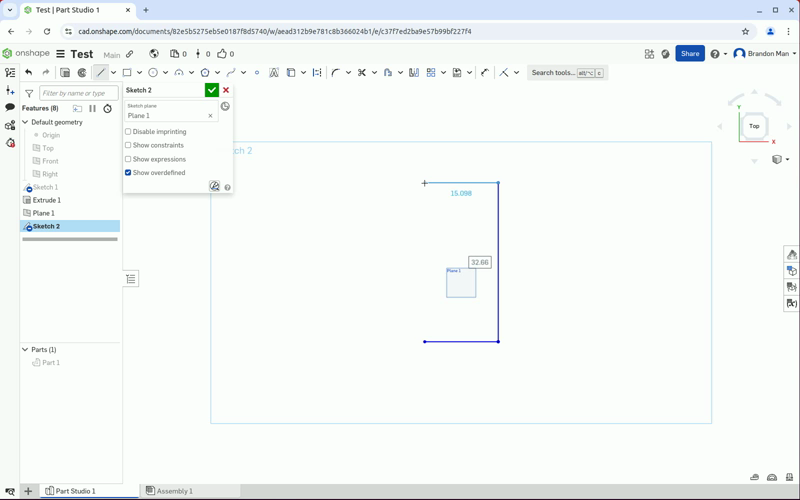
click(424, 182)
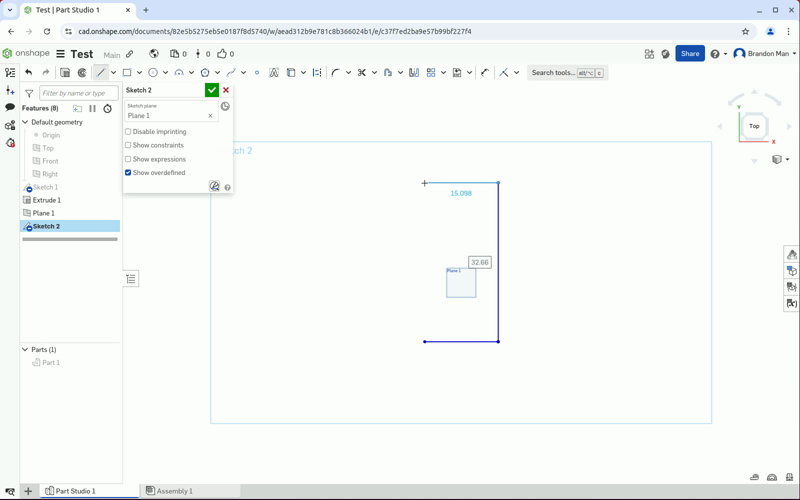
key_up(shift)
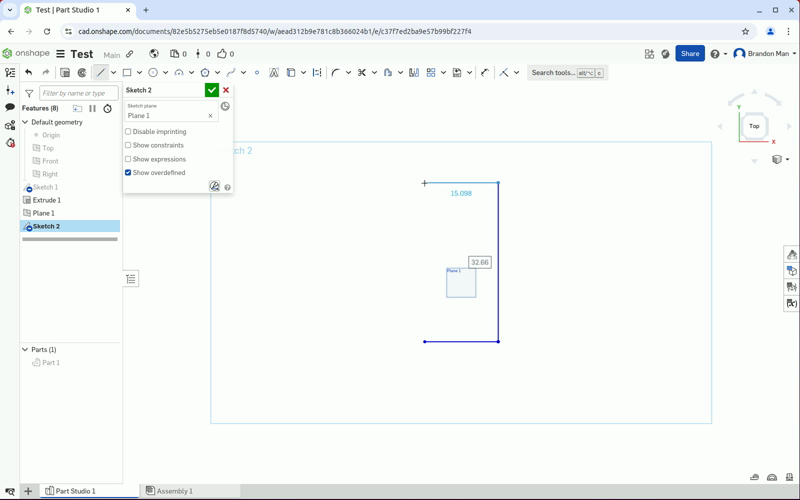
key_down(shift)
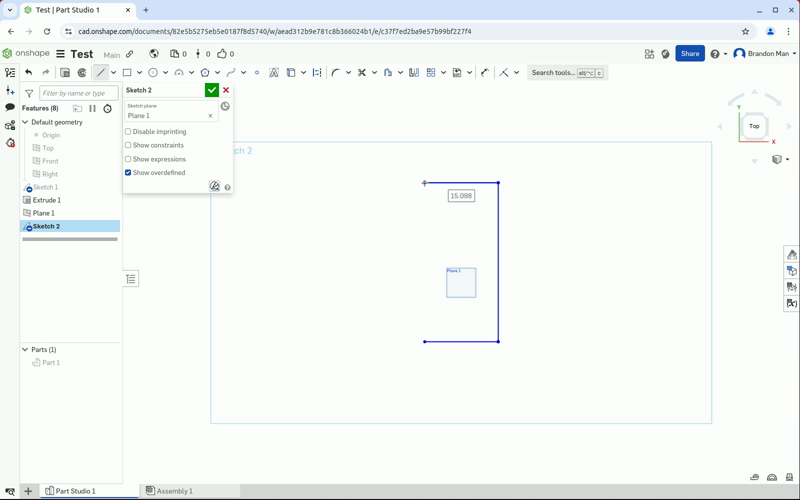
mouse_move(424, 341)
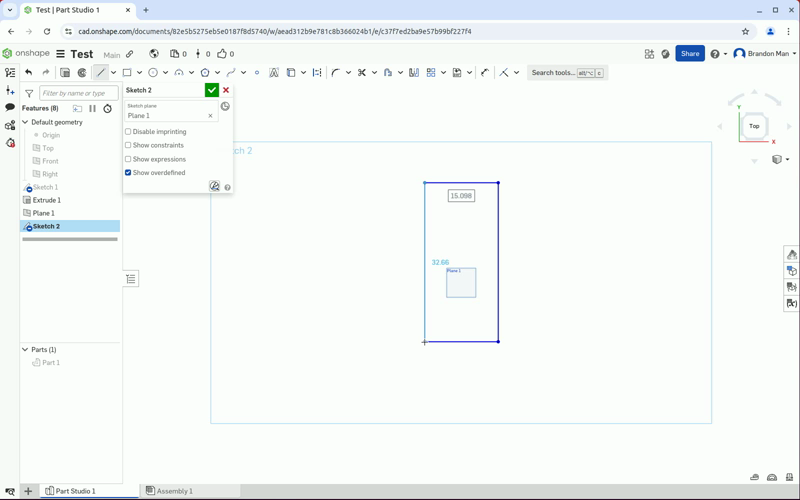
key_up(shift)
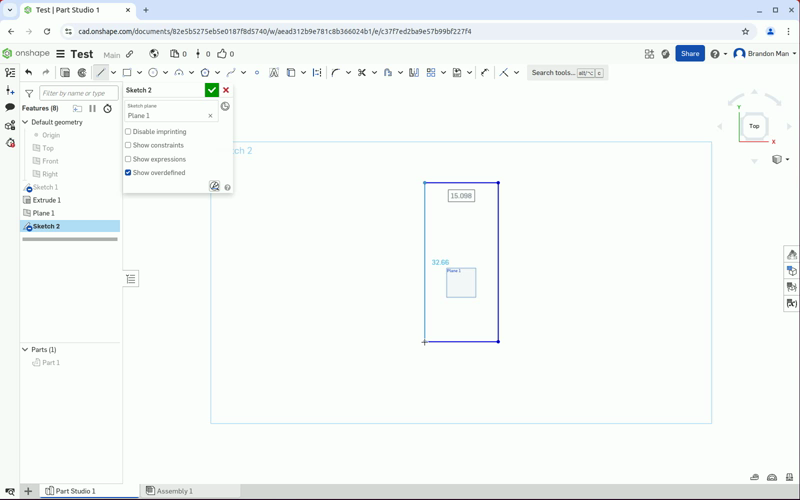
click(424, 341)
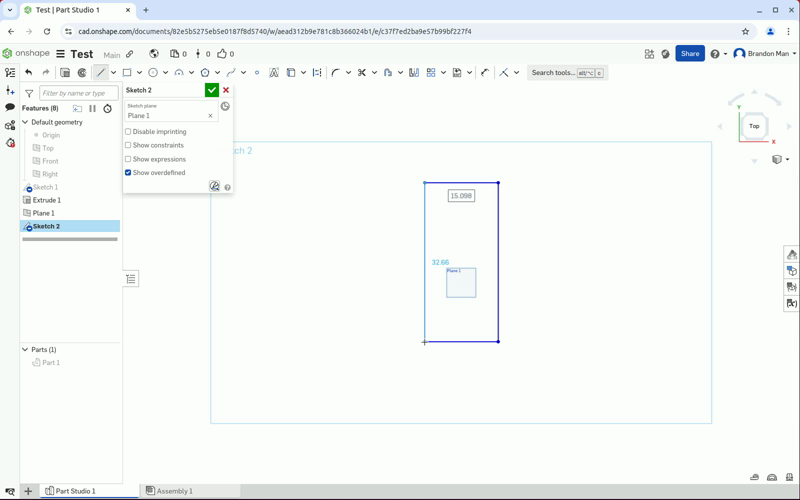
key(esc)
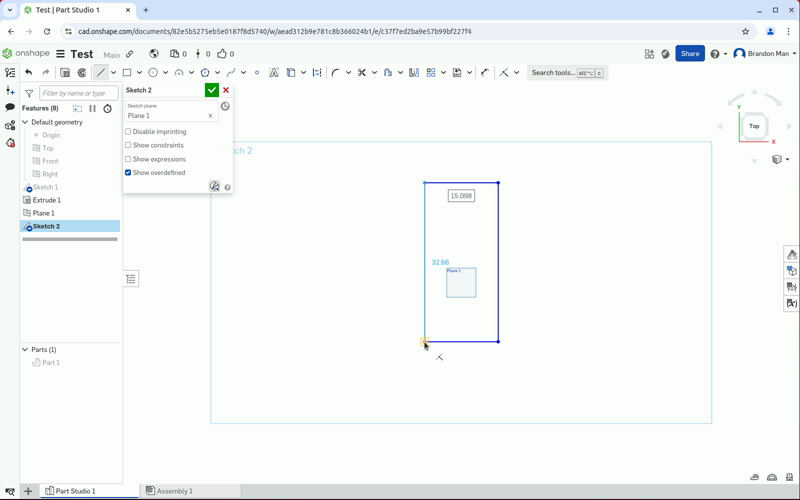
mouse_move(439, 203)
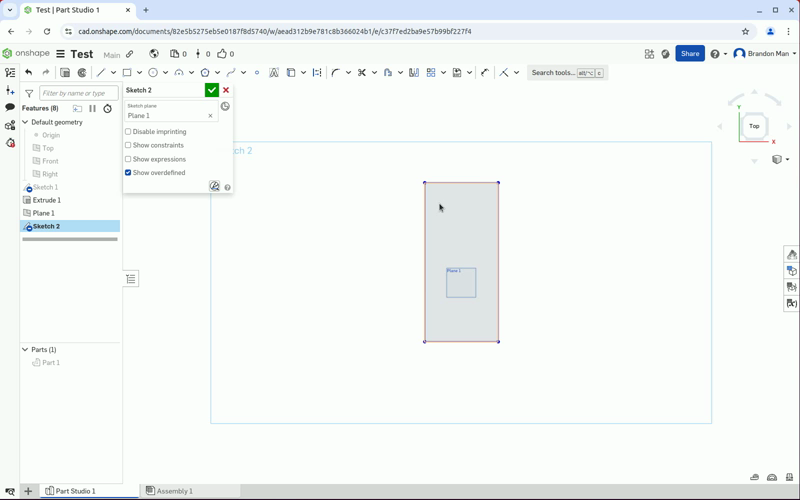
click(439, 203)
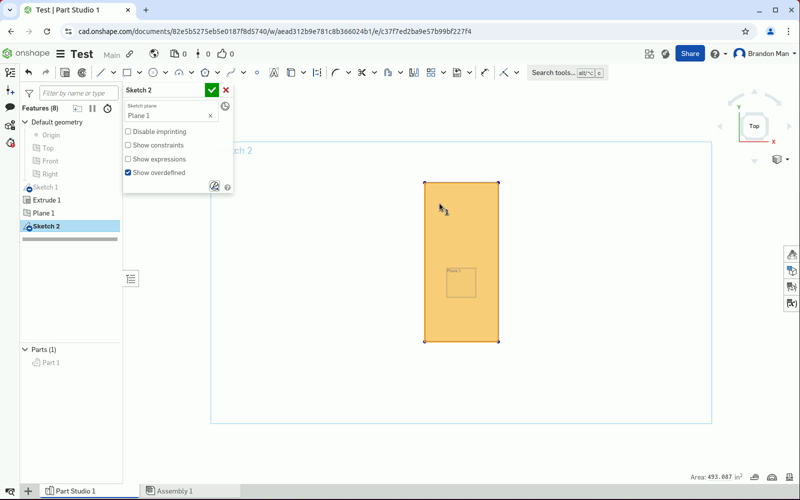
mouse_move(73, 352)
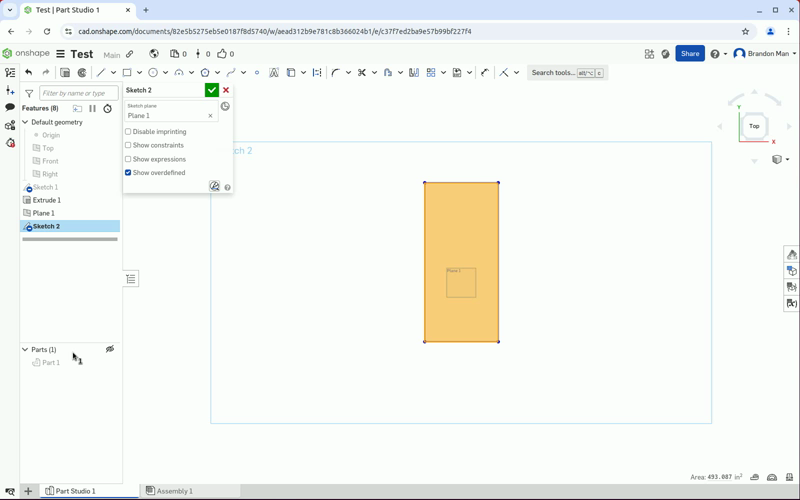
key(shift+y)
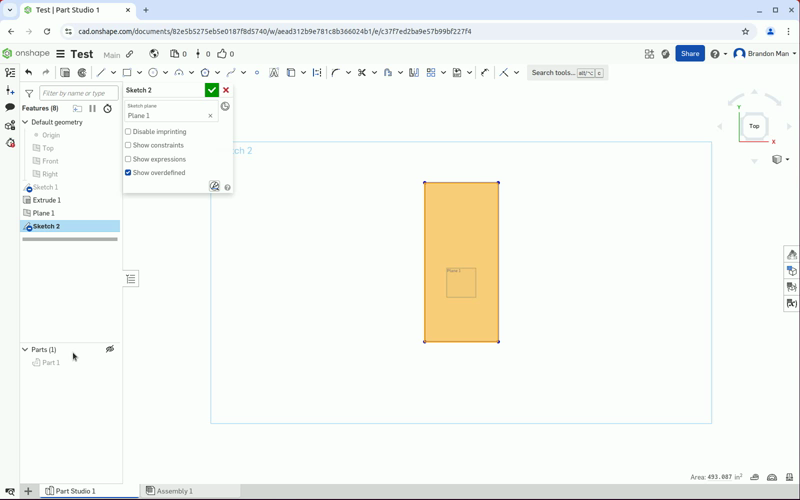
key(shift+e)
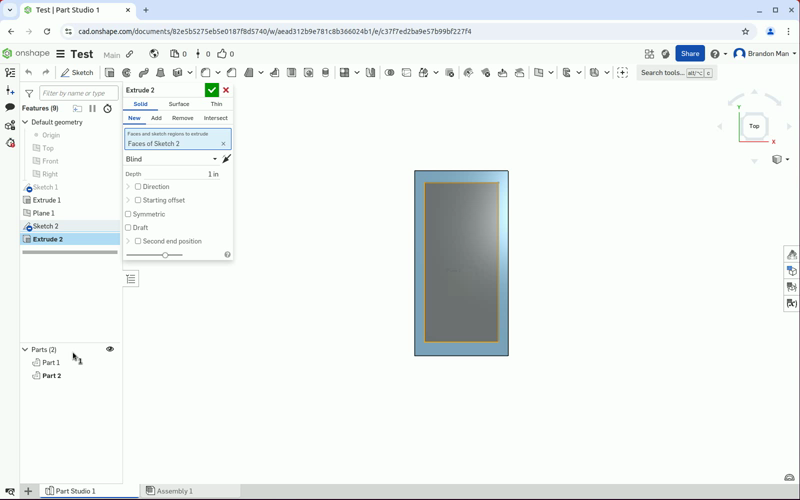
mouse_move(143, 106)
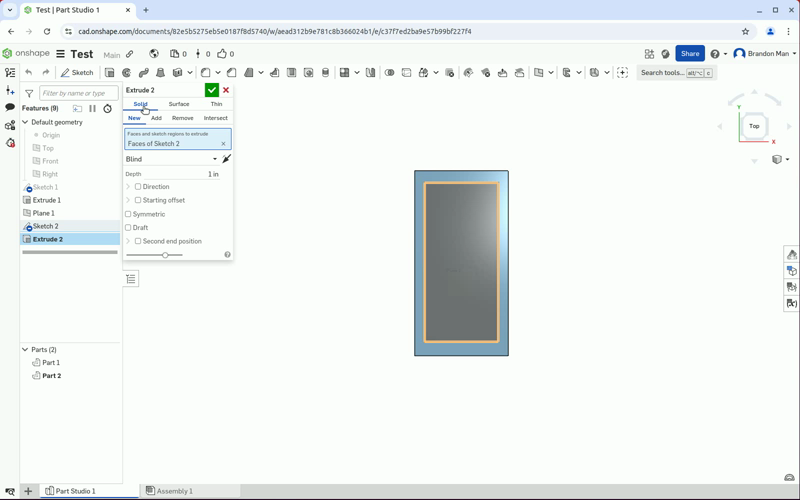
click(143, 106)
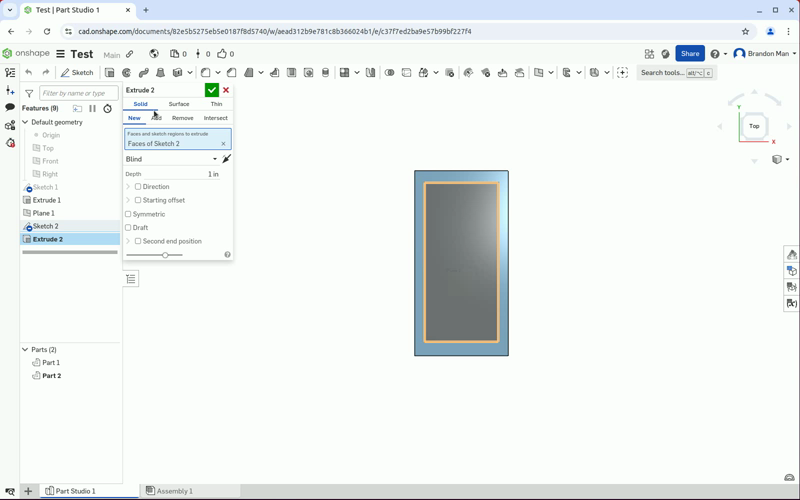
mouse_move(186, 120)
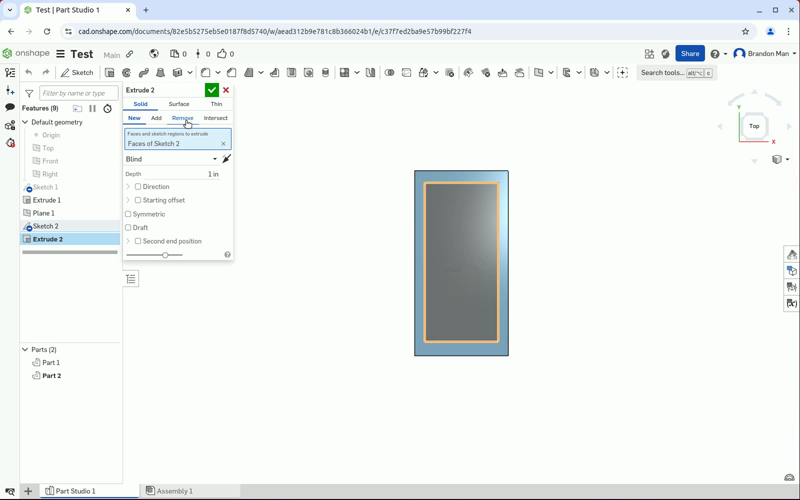
click(186, 120)
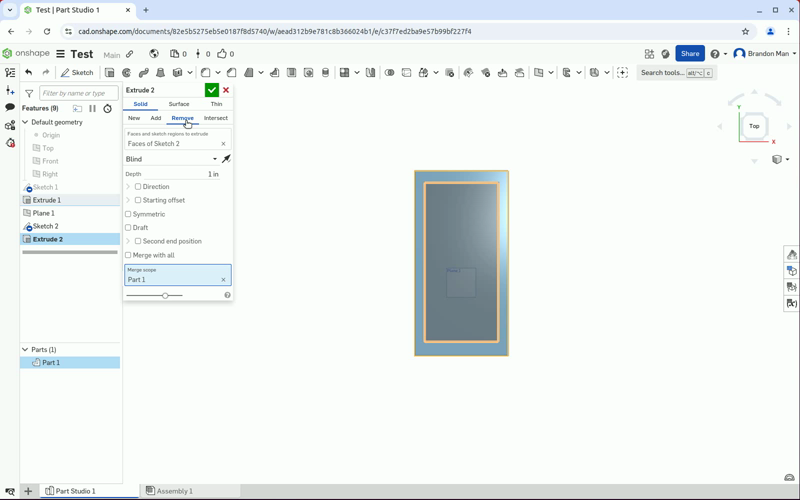
key(tab, 4)
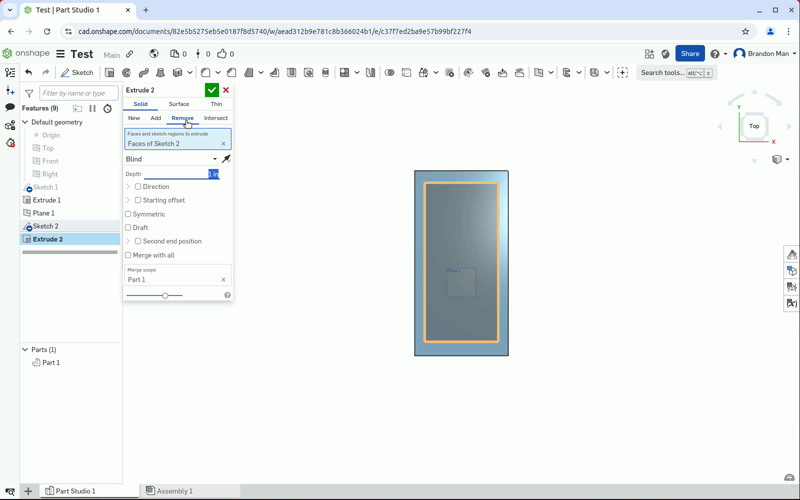
text(3.129)
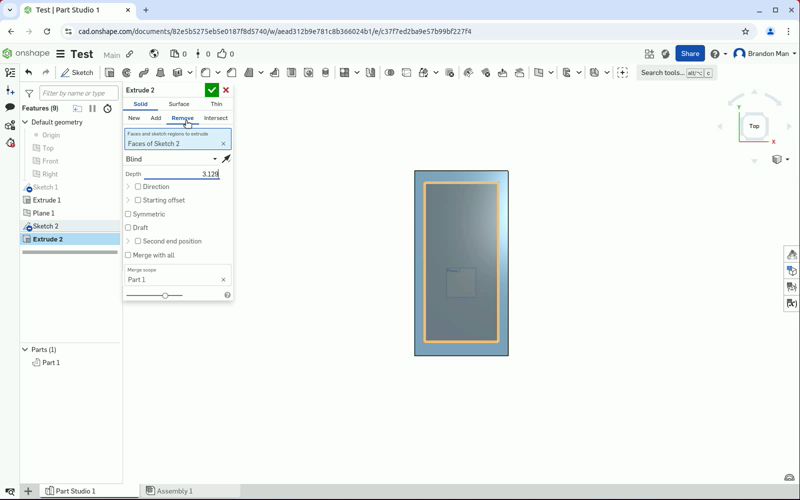
key(tab, 6)
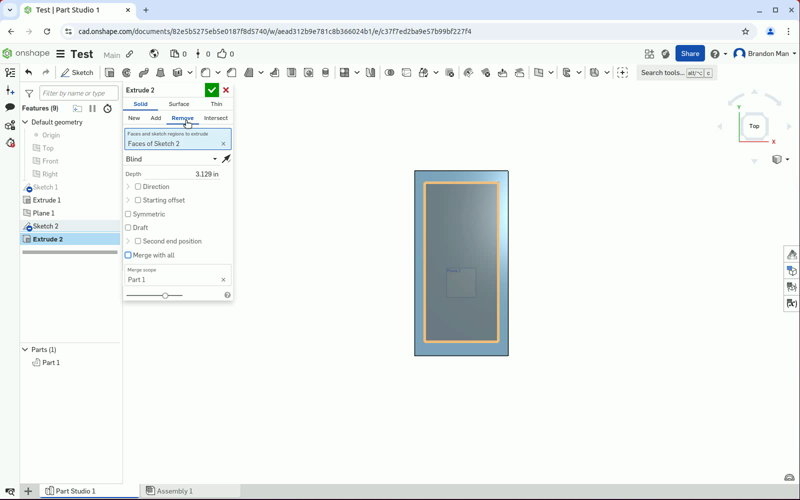
key(space)
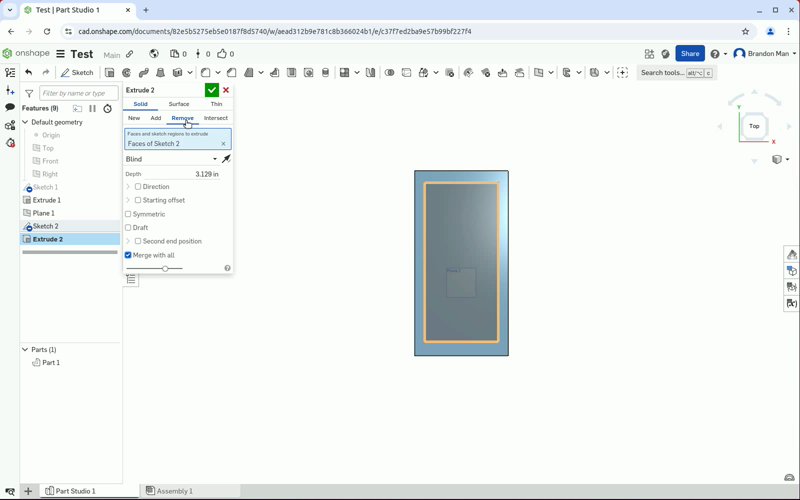
key(enter)
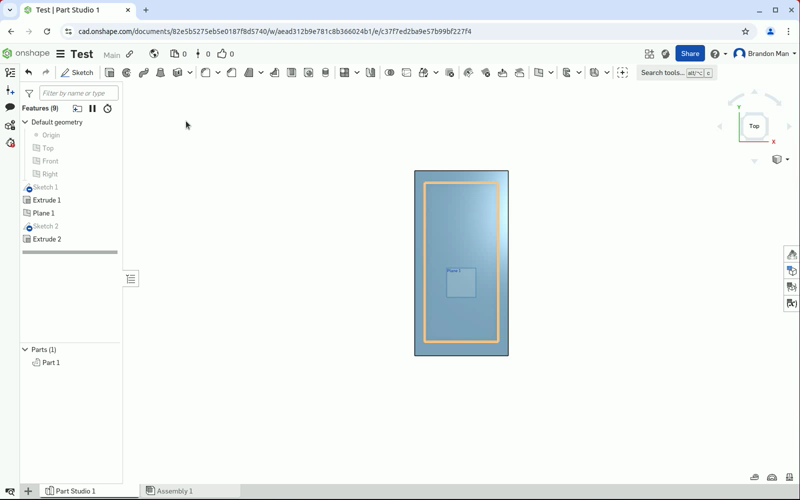
key(shift+h)
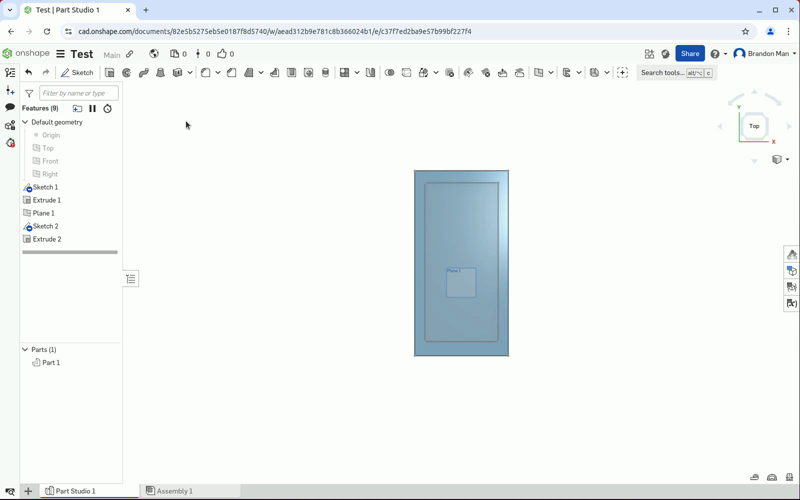
key(shift+h)
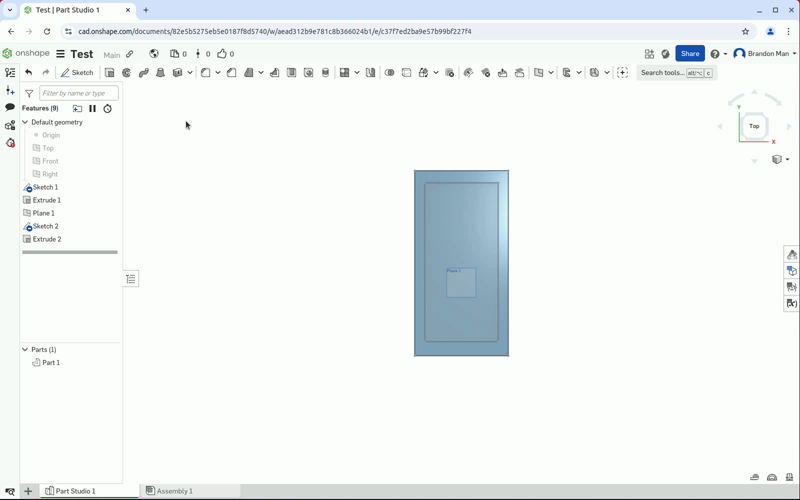
key(shift+7)
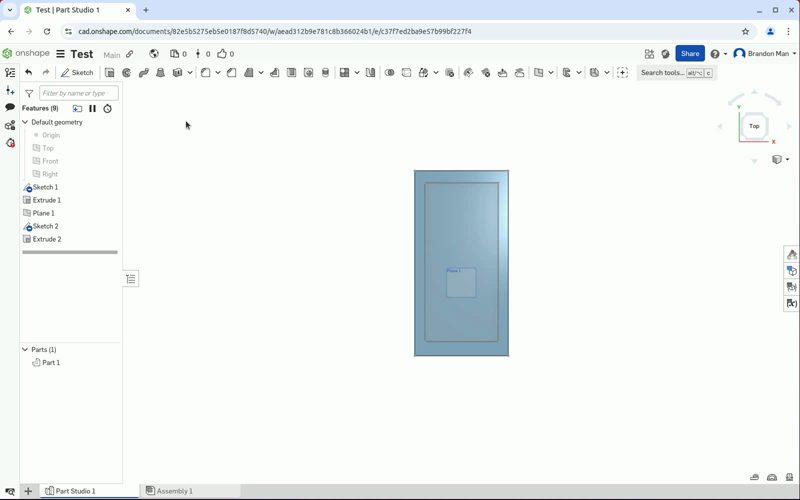
key(up, 3)
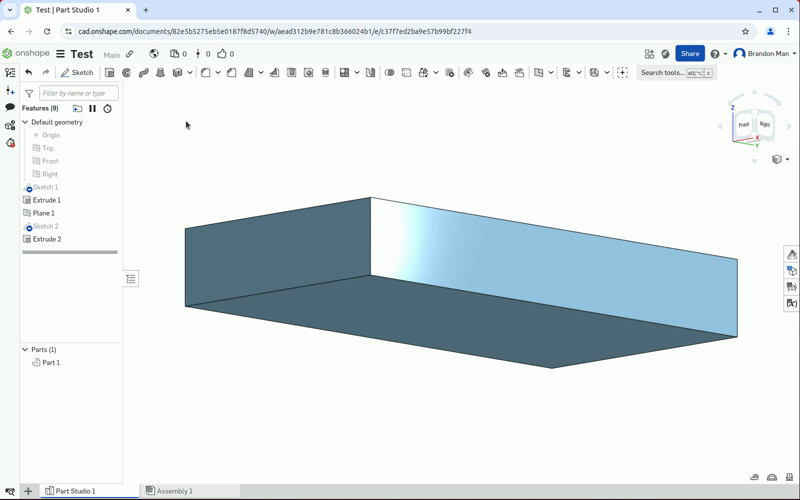
key(left, 3)
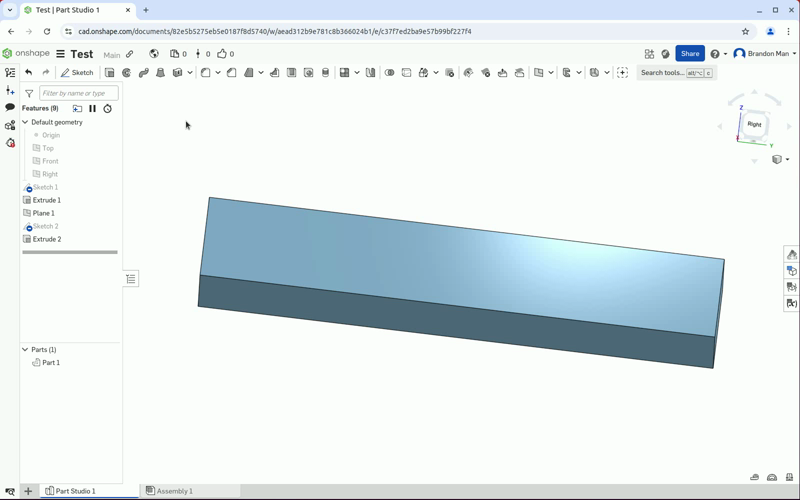
key(right, 3)
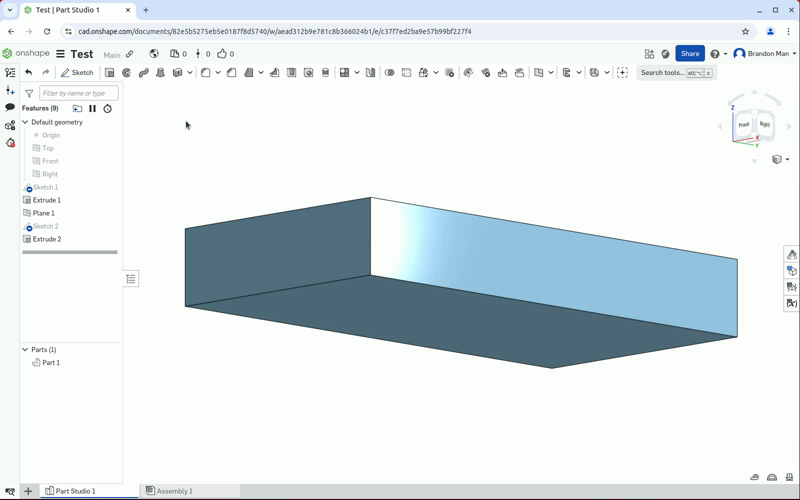
key(down, 3)
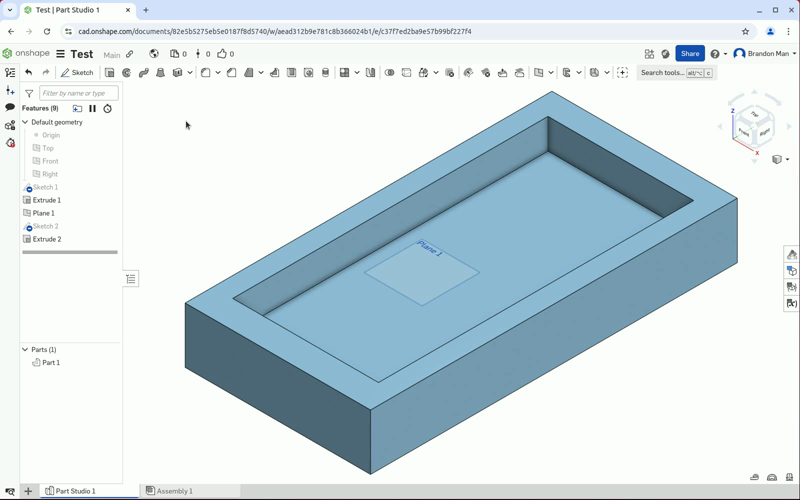
mouse_move(73, 189)
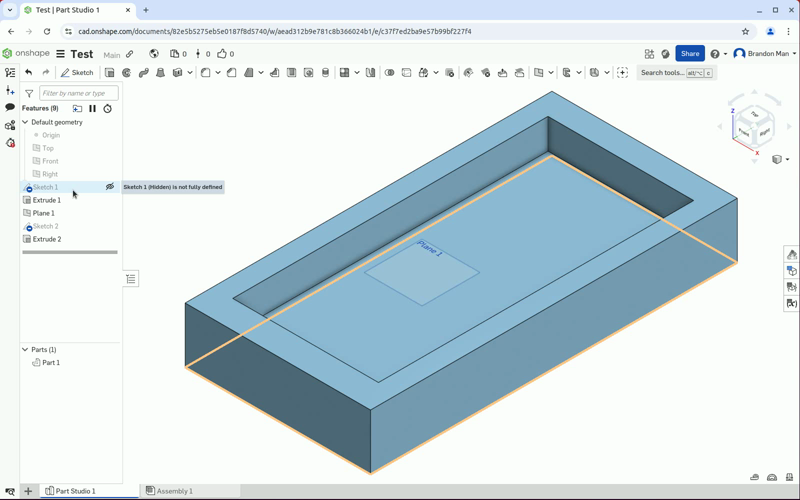
click(73, 189)